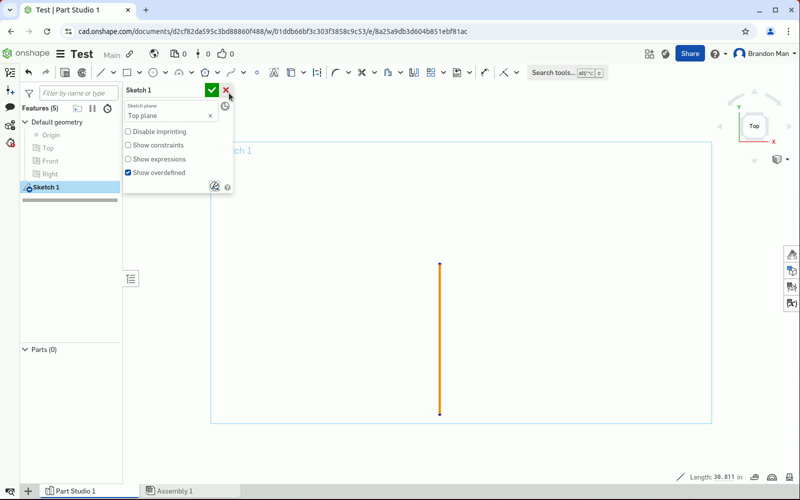
key(shift+h)
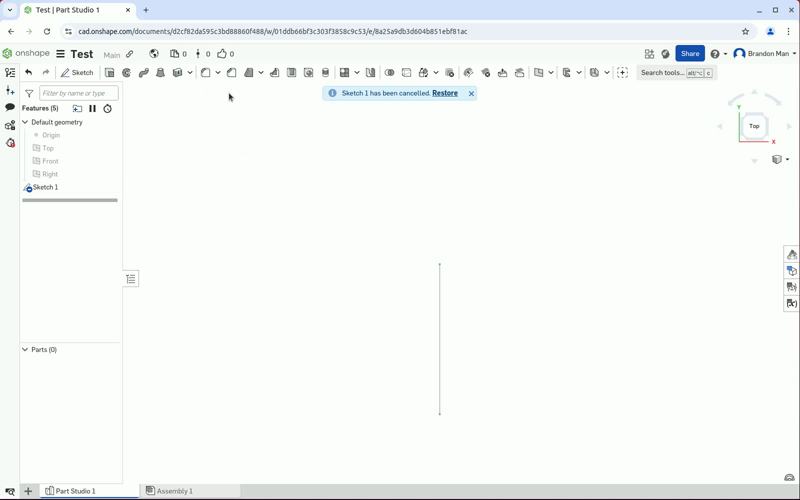
key(shift+s)
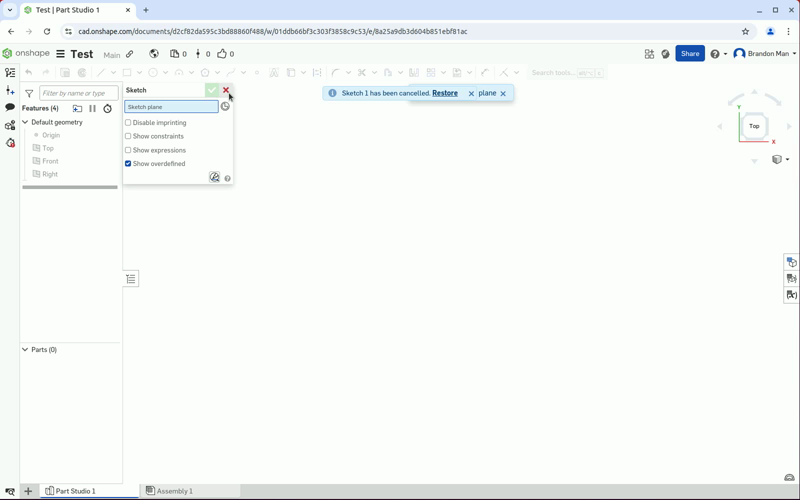
mouse_move(73, 150)
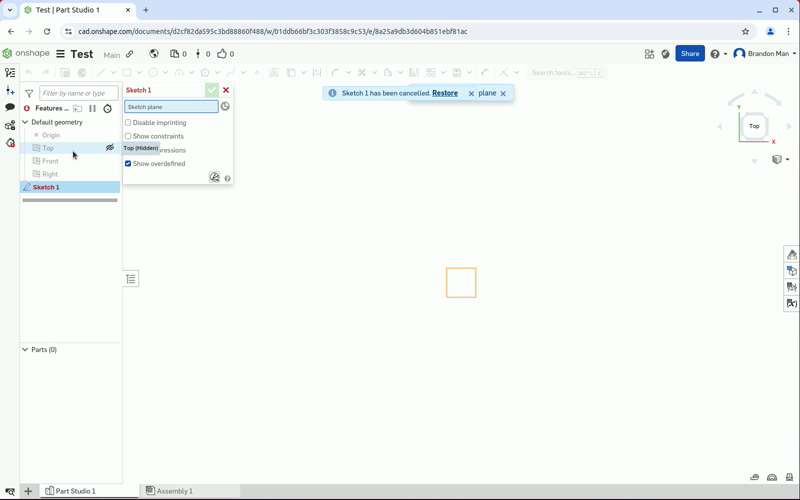
click(73, 150)
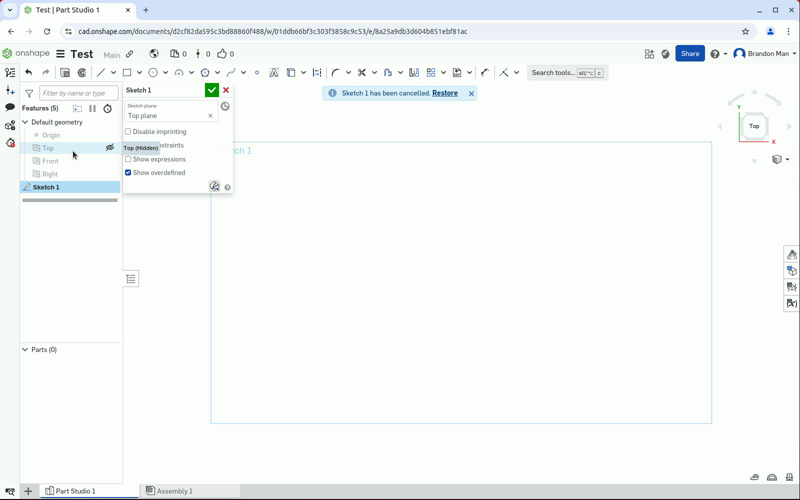
mouse_move(73, 352)
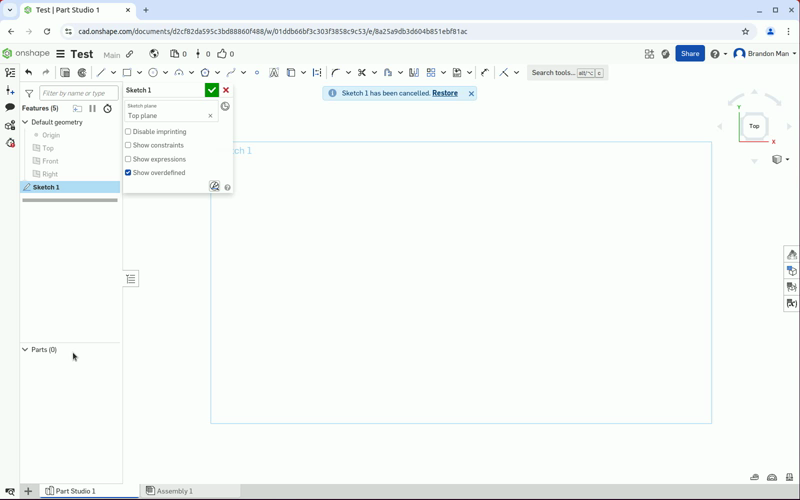
key(y)
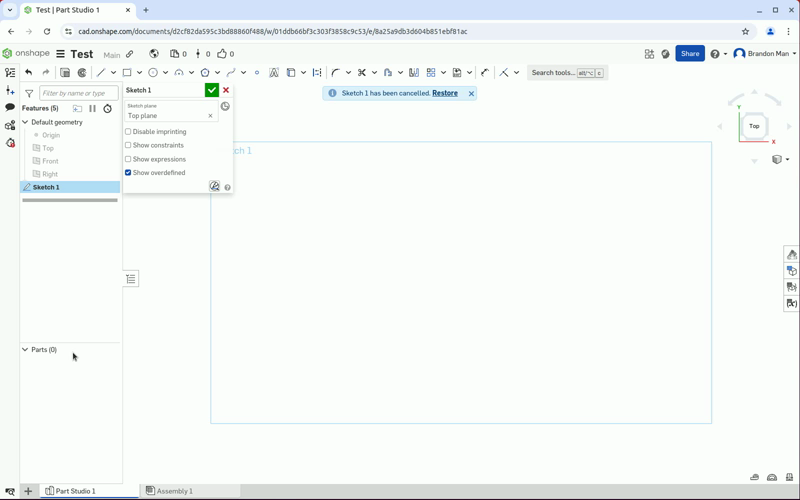
key(c)
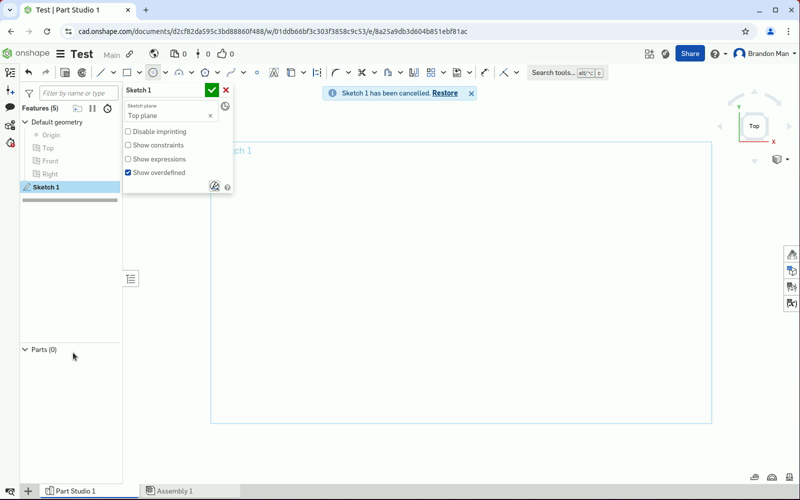
key_down(shift)
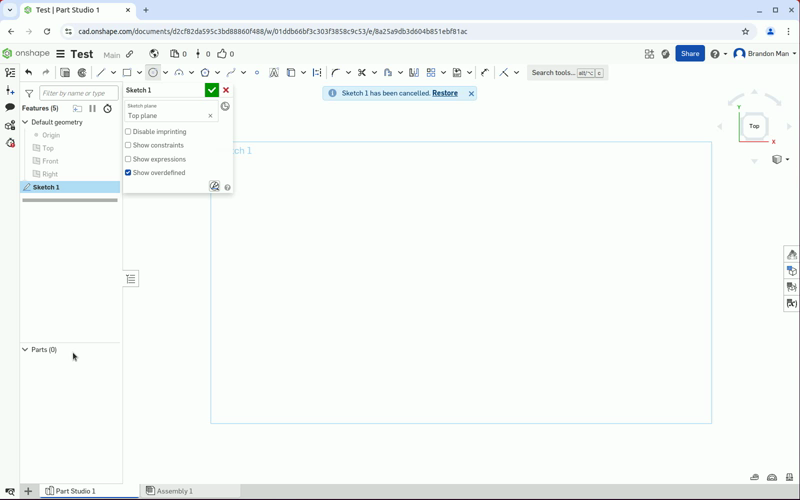
mouse_move(461, 282)
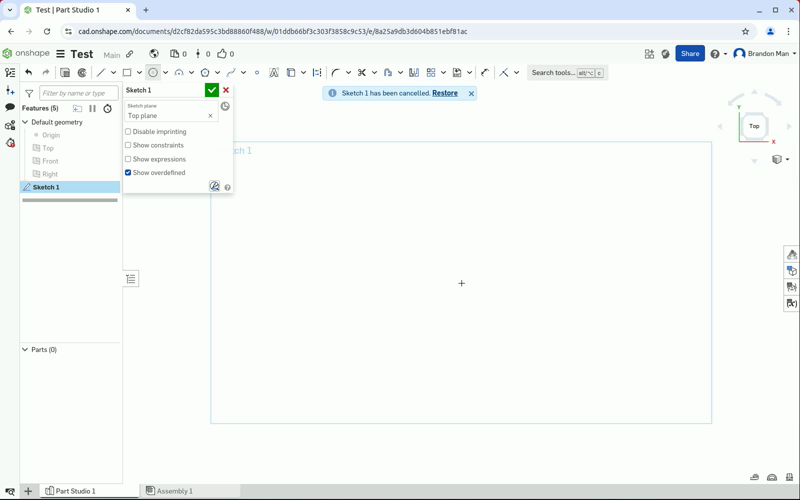
click(461, 282)
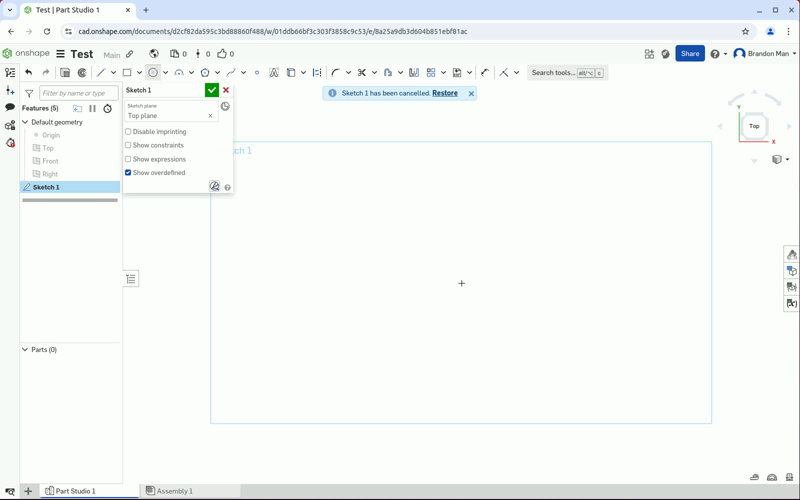
key_up(shift)
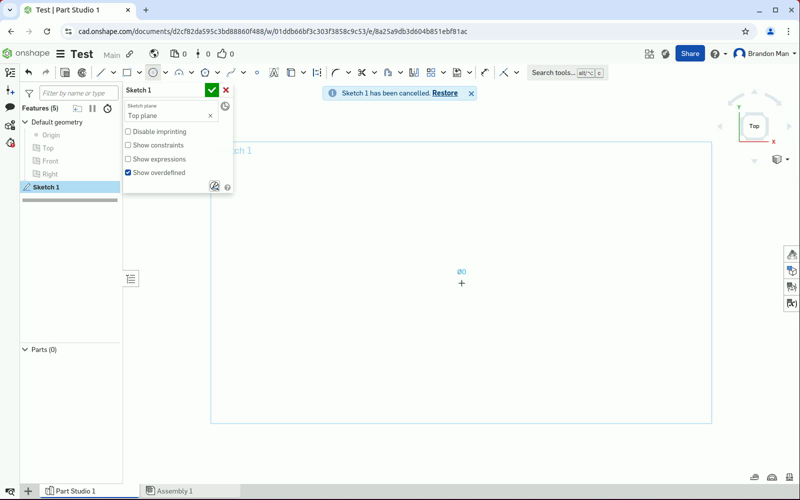
mouse_move(508, 282)
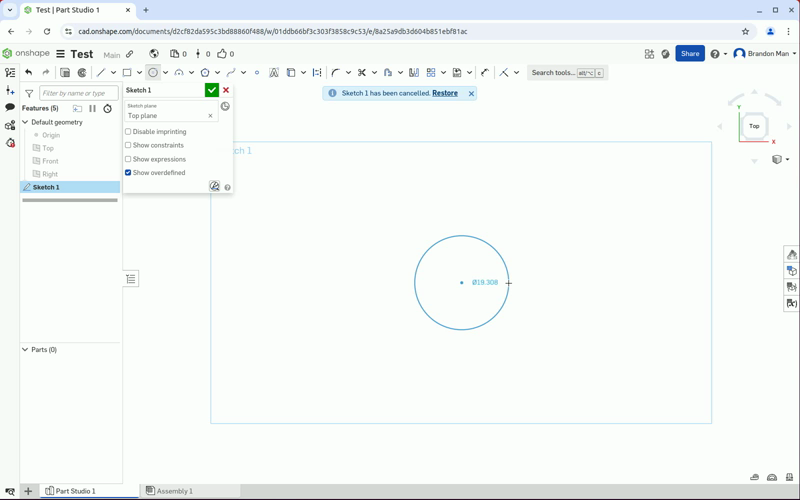
click(508, 282)
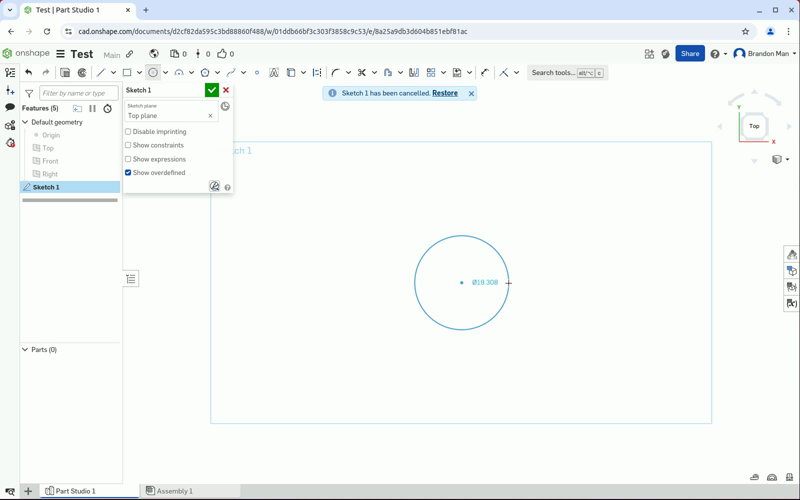
key(esc)
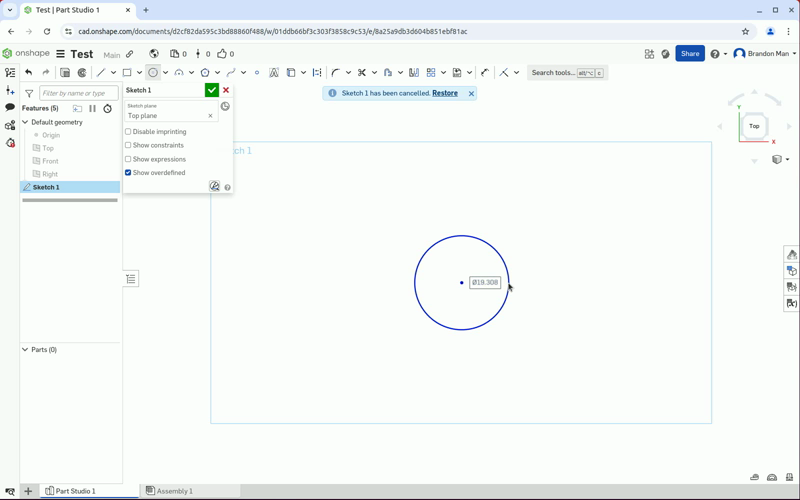
key(c)
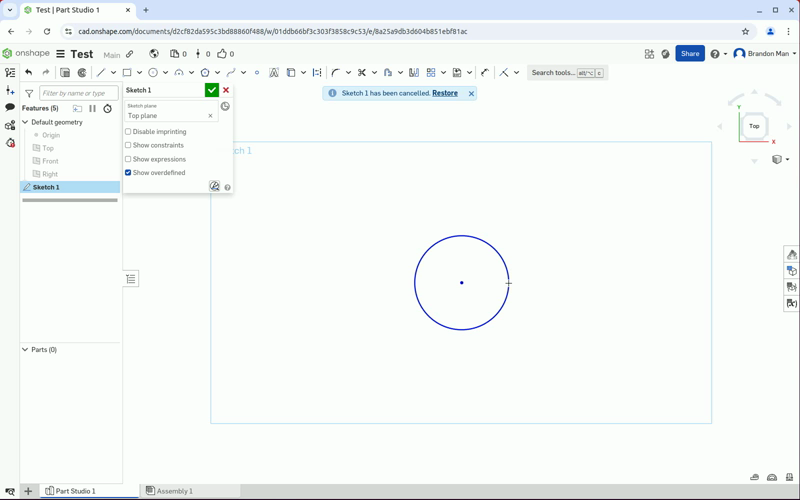
key_down(shift)
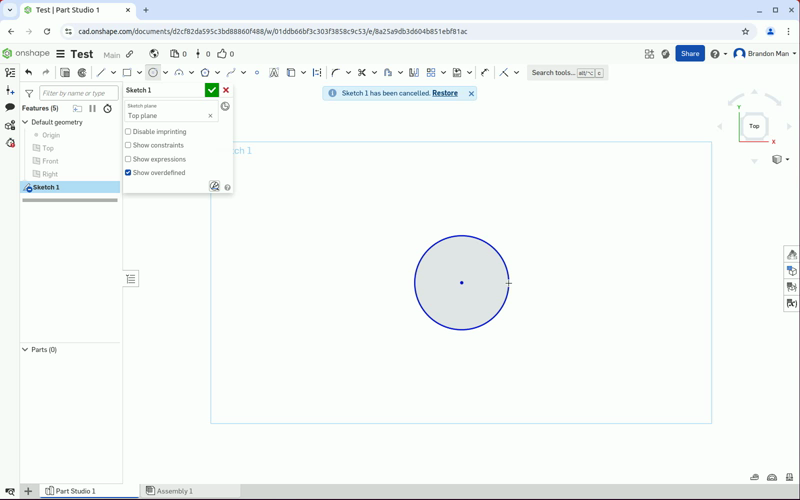
mouse_move(461, 282)
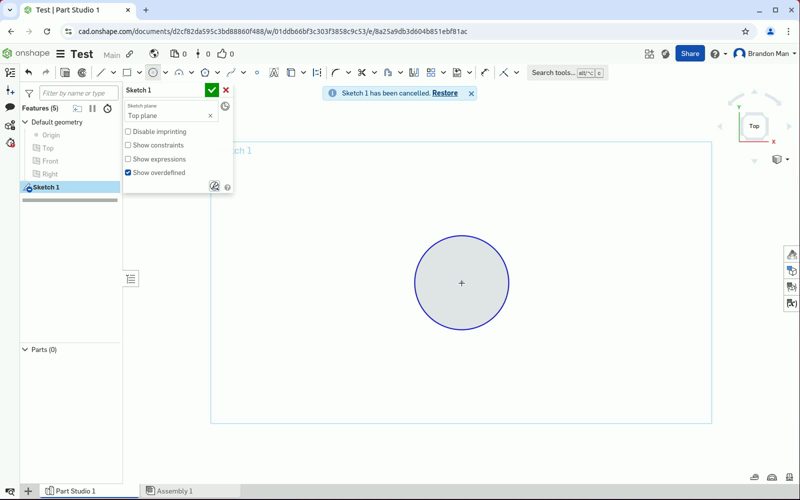
click(461, 282)
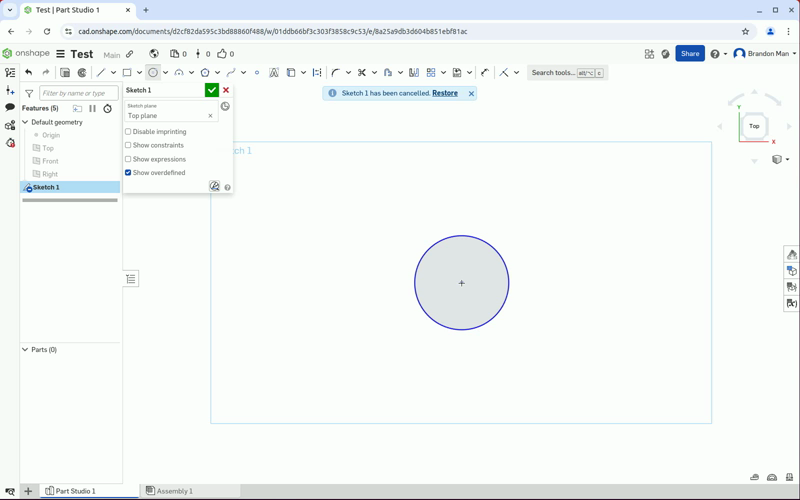
key_up(shift)
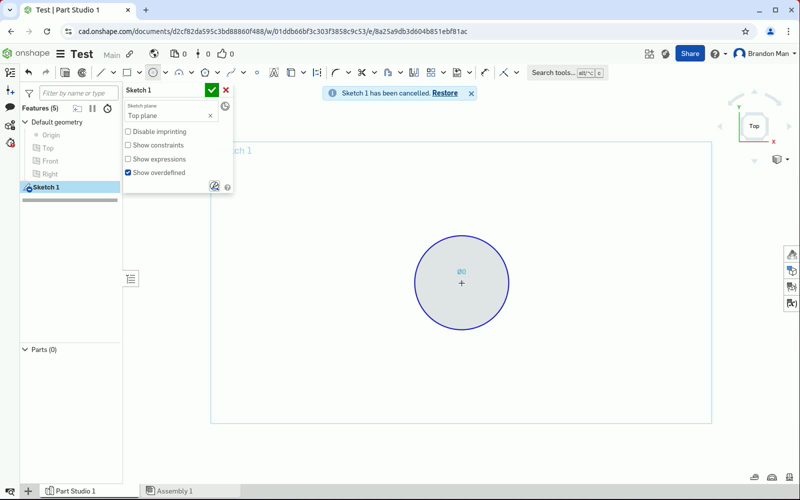
mouse_move(490, 282)
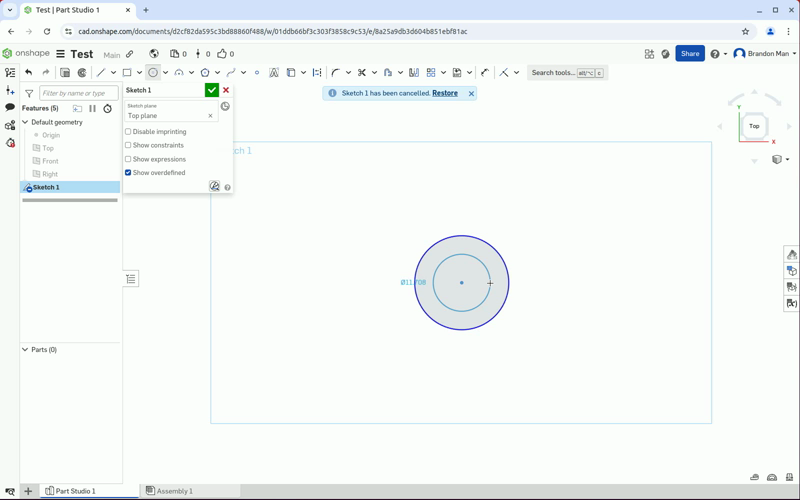
click(490, 282)
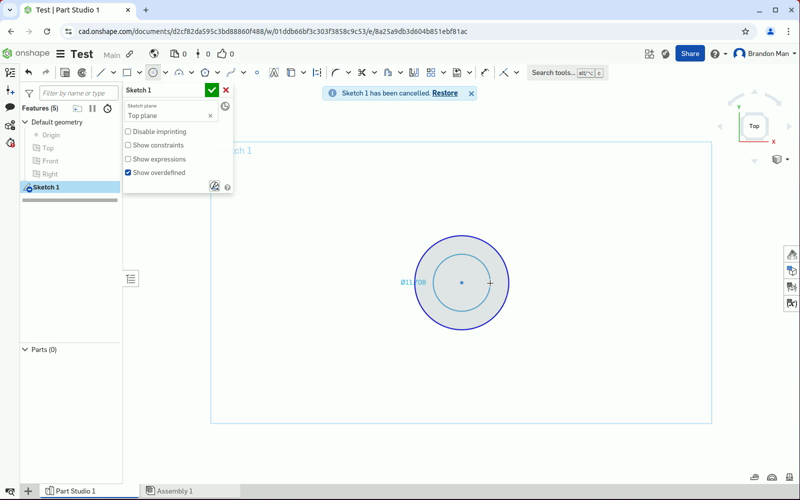
key(esc)
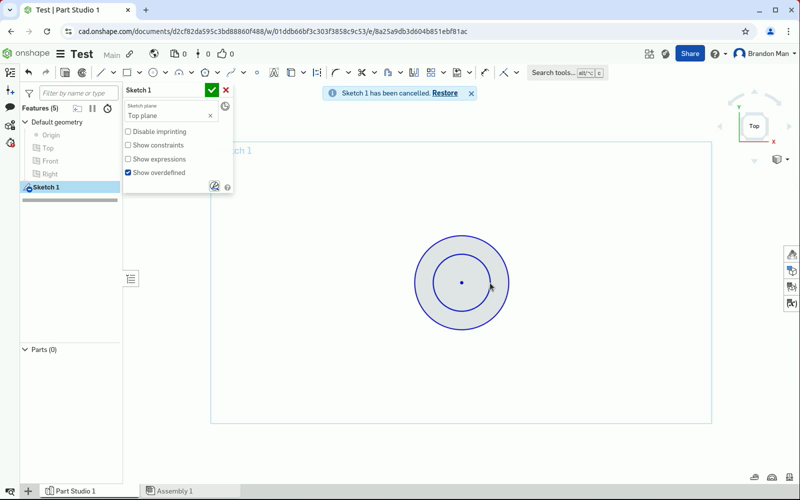
mouse_move(454, 324)
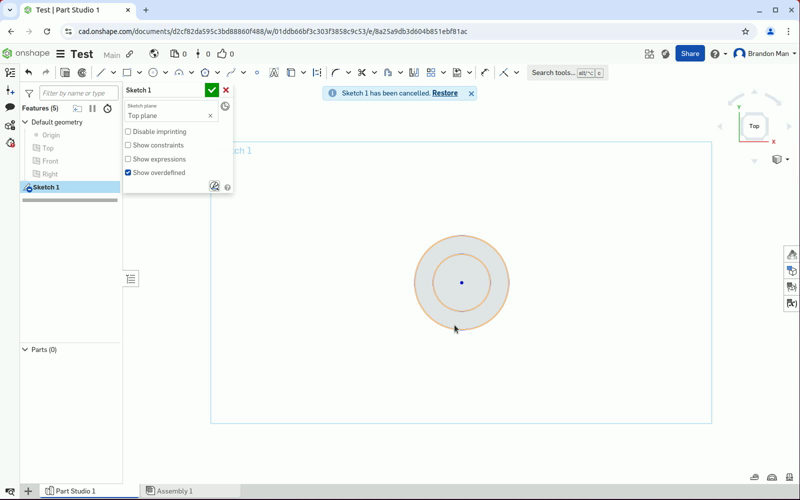
click(454, 324)
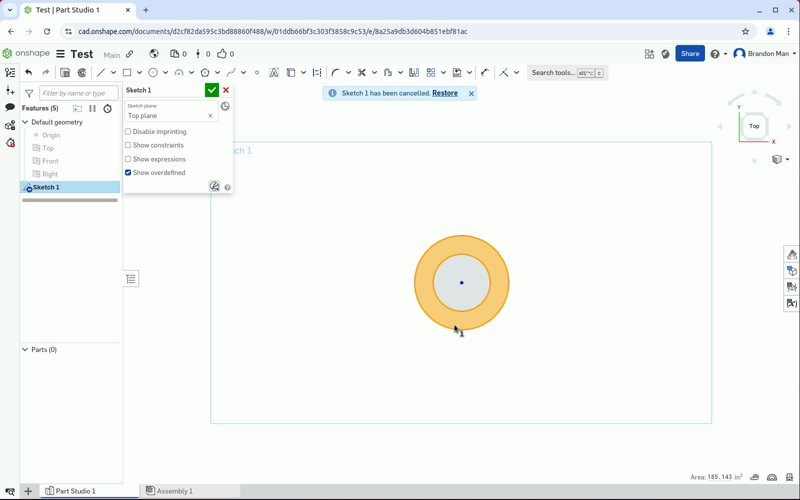
mouse_move(73, 352)
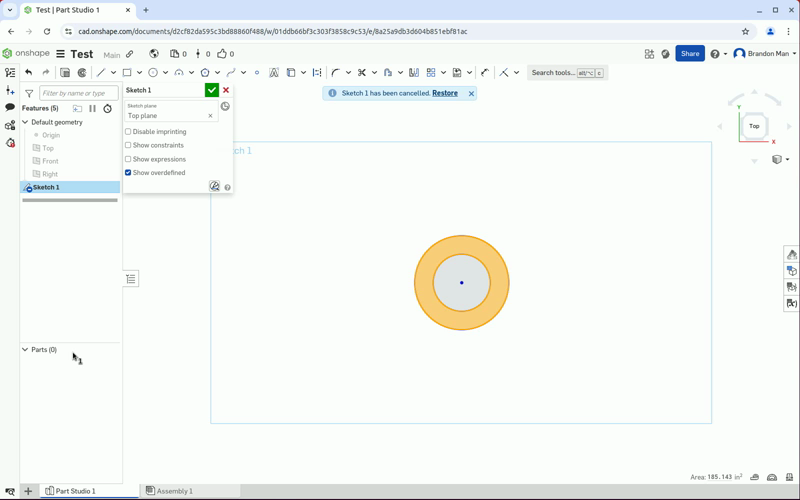
key(shift+y)
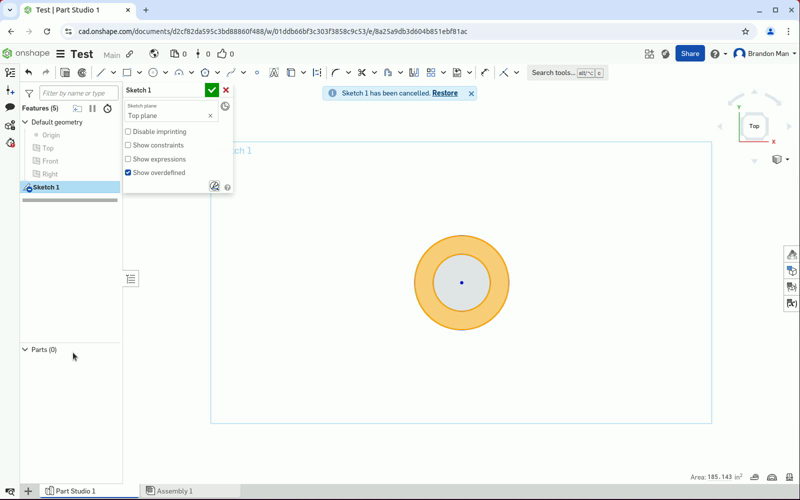
key(shift+e)
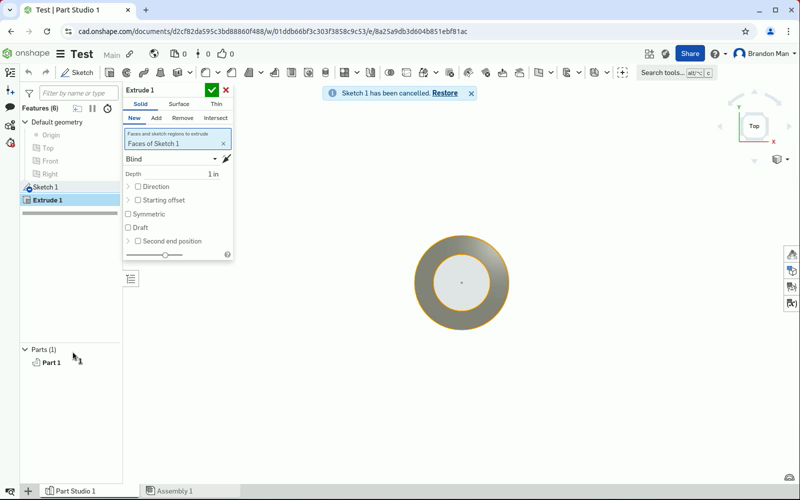
mouse_move(143, 106)
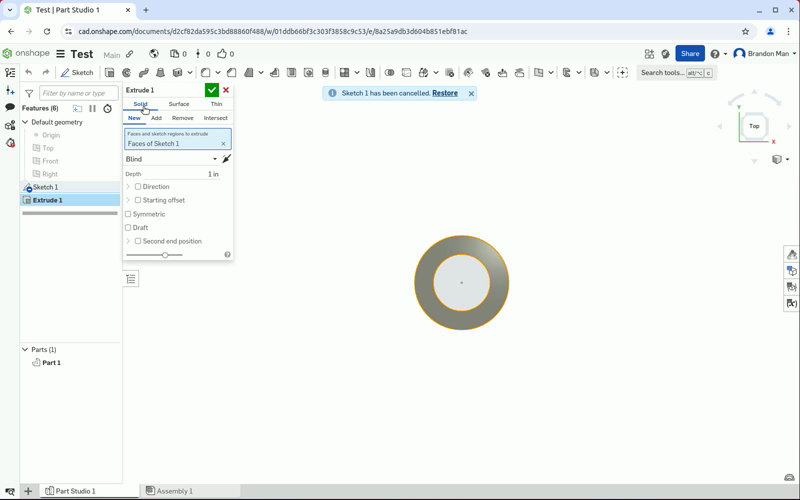
click(143, 106)
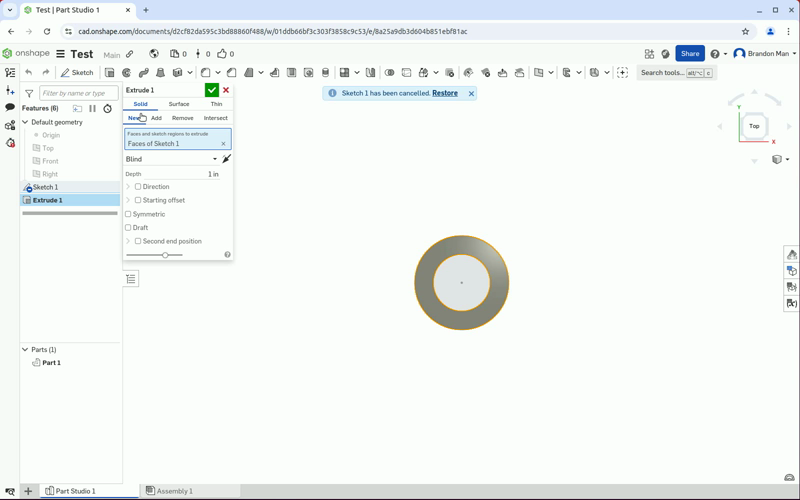
mouse_move(137, 120)
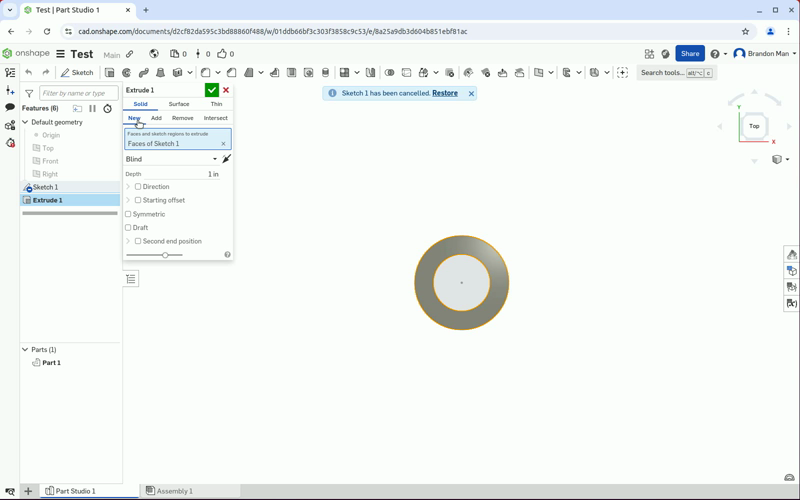
click(137, 120)
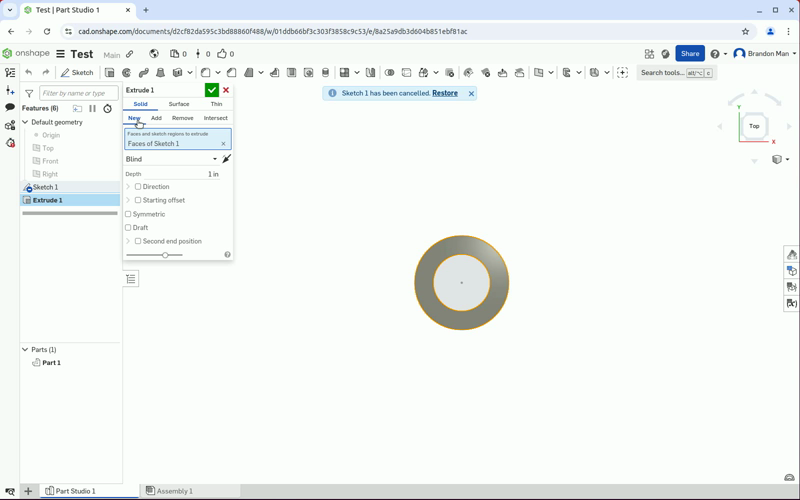
key(tab, 4)
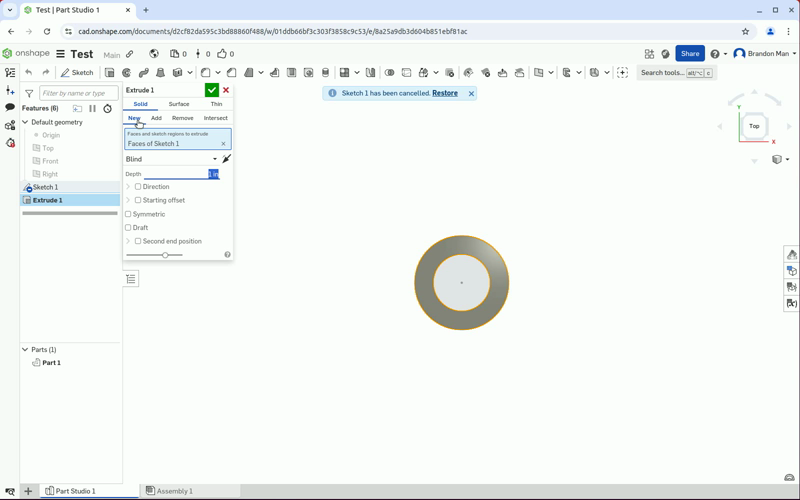
text(4.092)
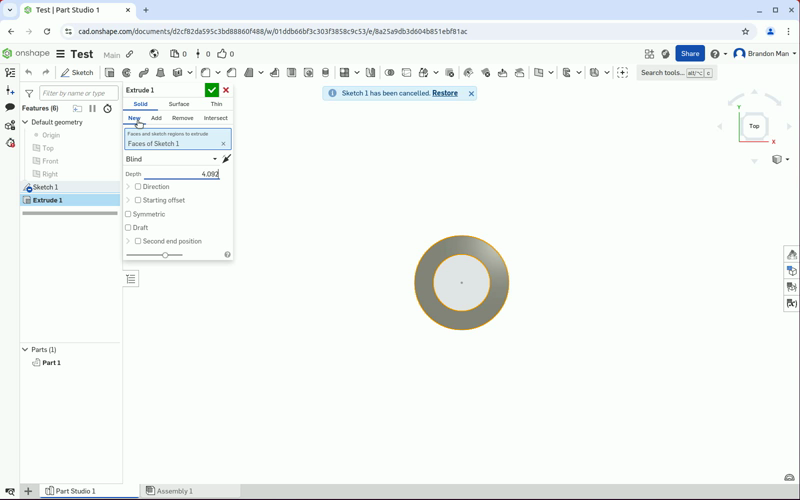
key(enter)
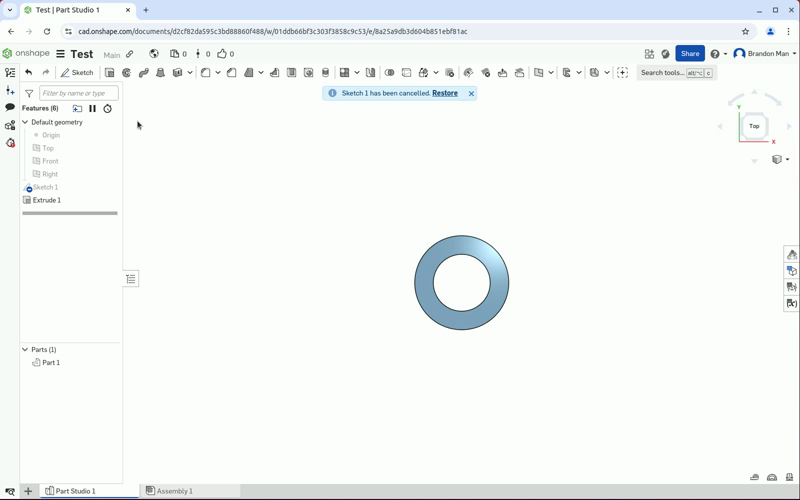
key(shift+h)
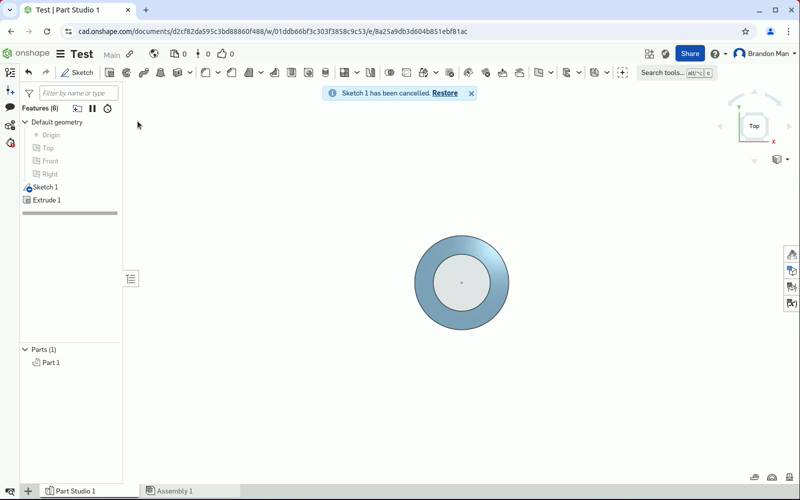
key(shift+h)
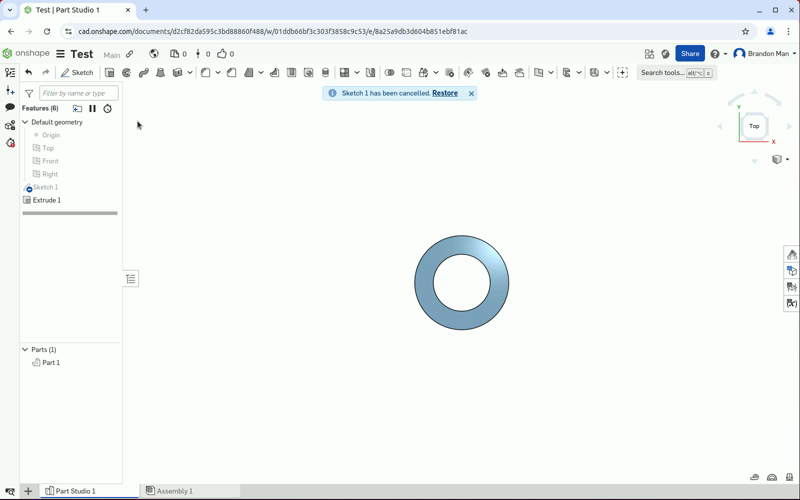
mouse_move(73, 189)
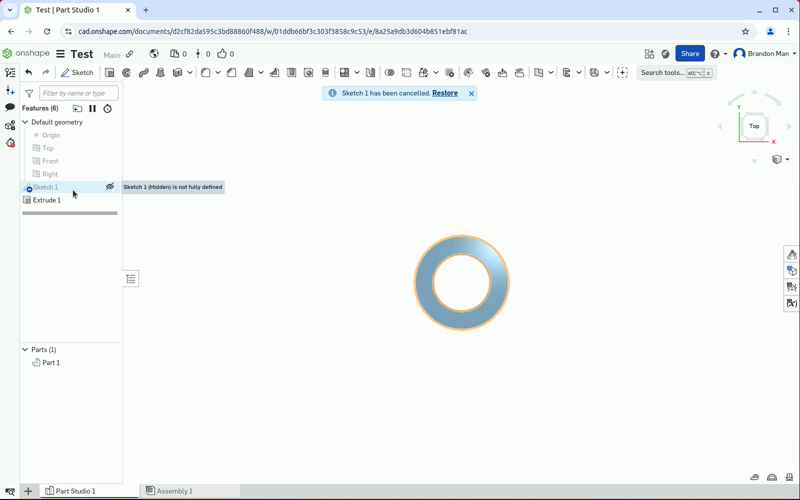
click(73, 189)
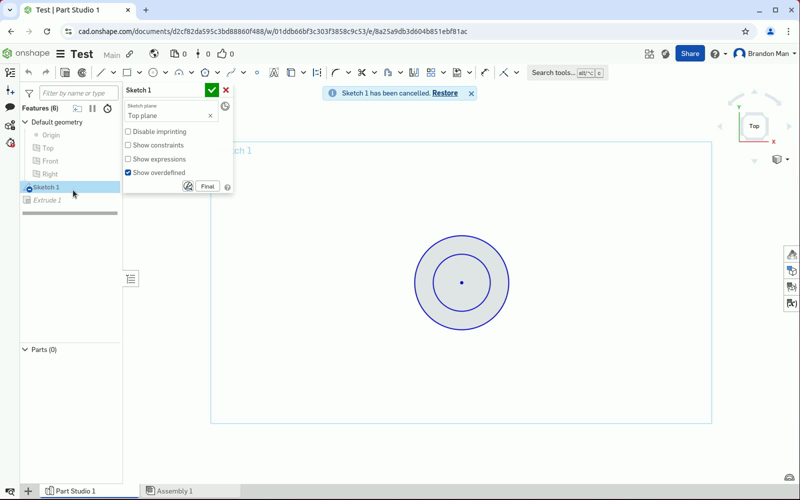
mouse_move(229, 92)
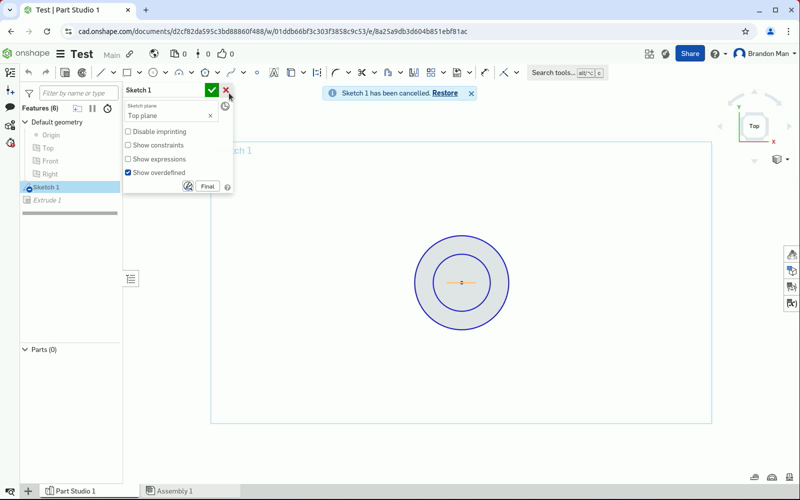
click(229, 92)
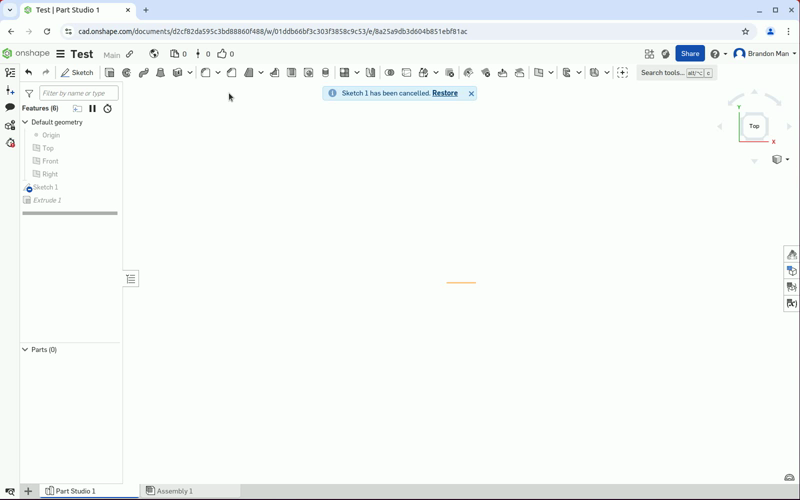
mouse_move(541, 75)
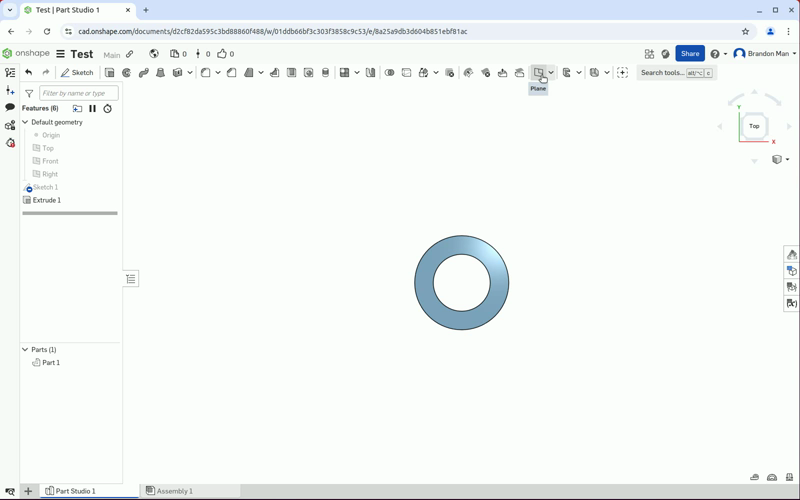
click(541, 75)
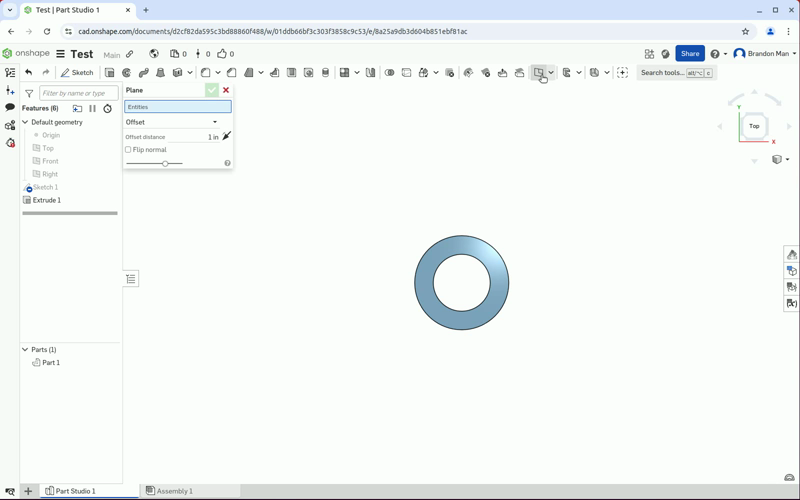
mouse_move(73, 150)
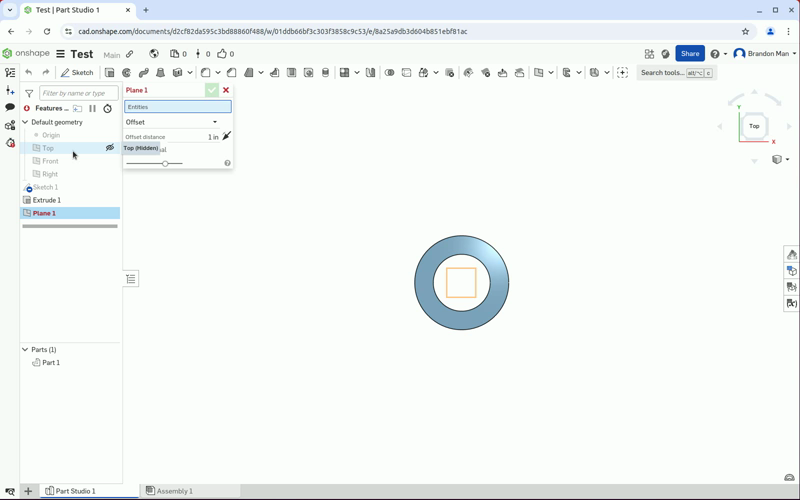
click(73, 150)
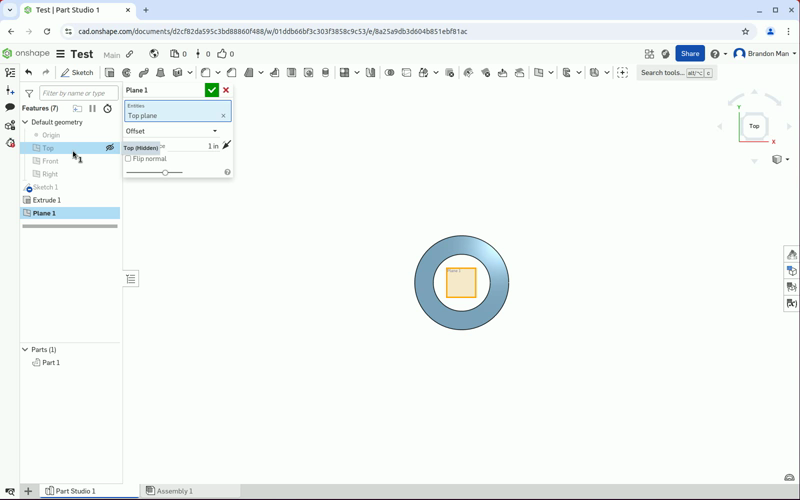
key(tab, 2)
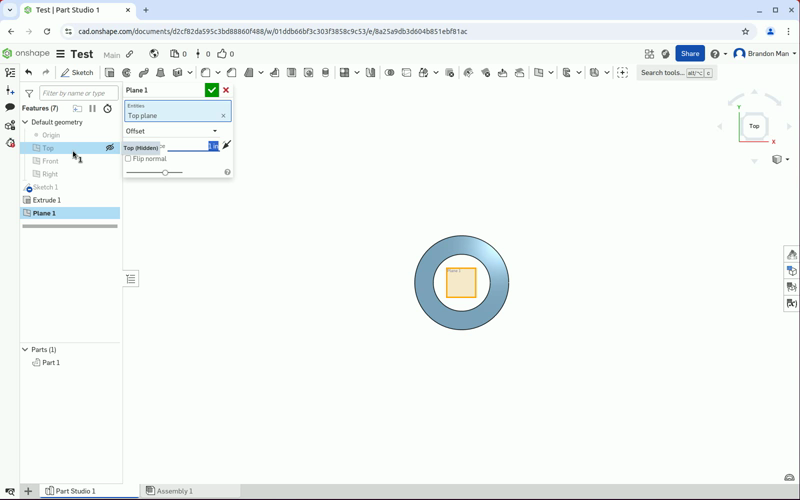
text(4.098)
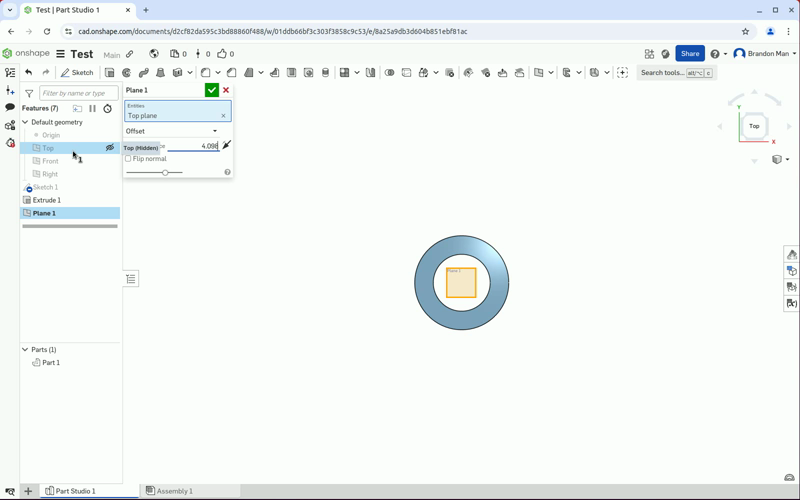
key(enter, 2)
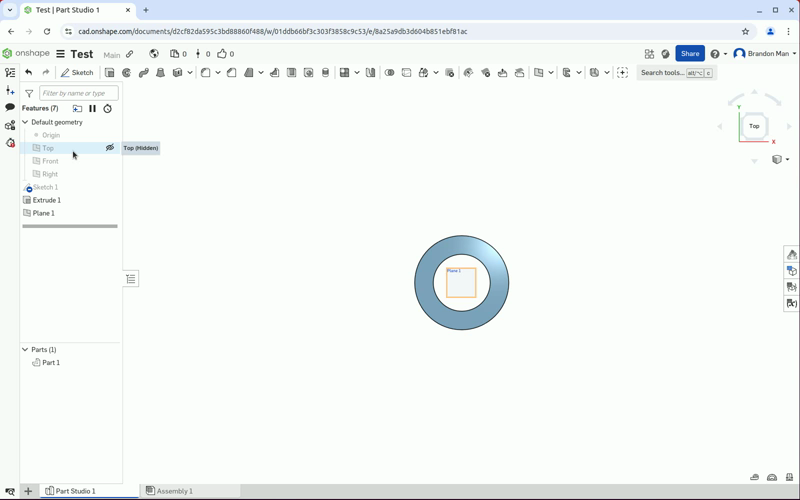
key(shift+s)
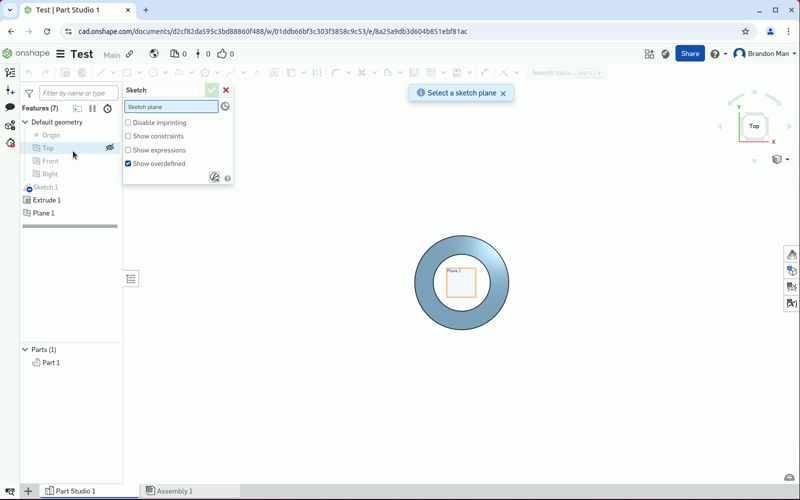
mouse_move(73, 215)
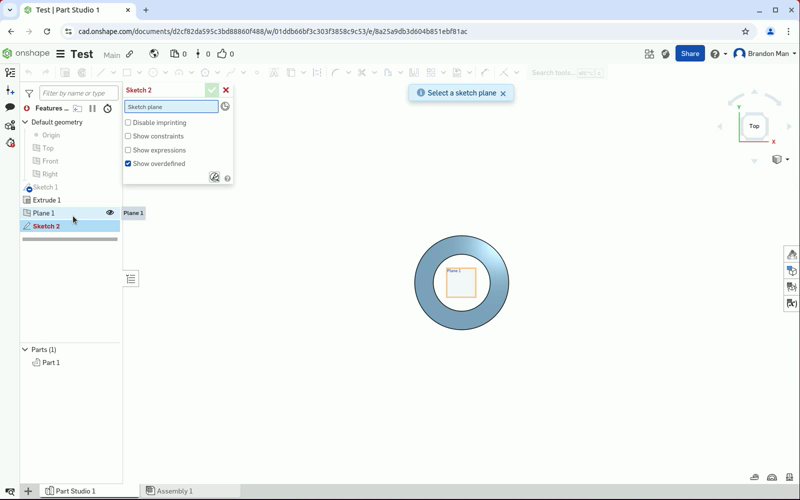
click(73, 215)
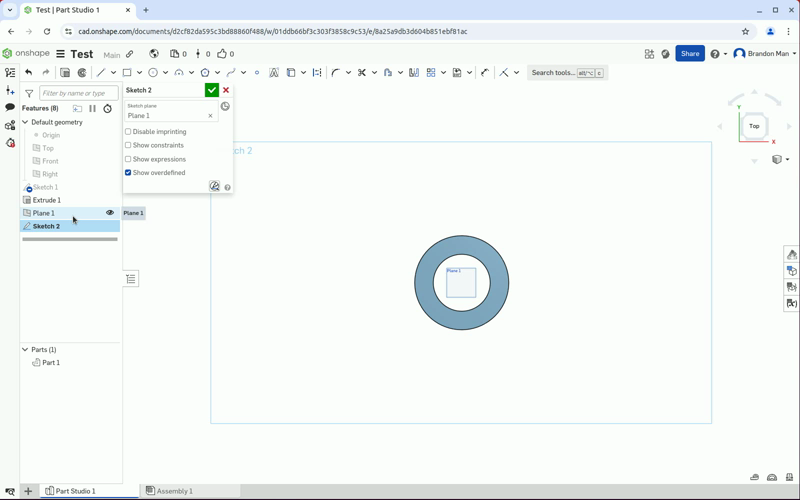
mouse_move(73, 352)
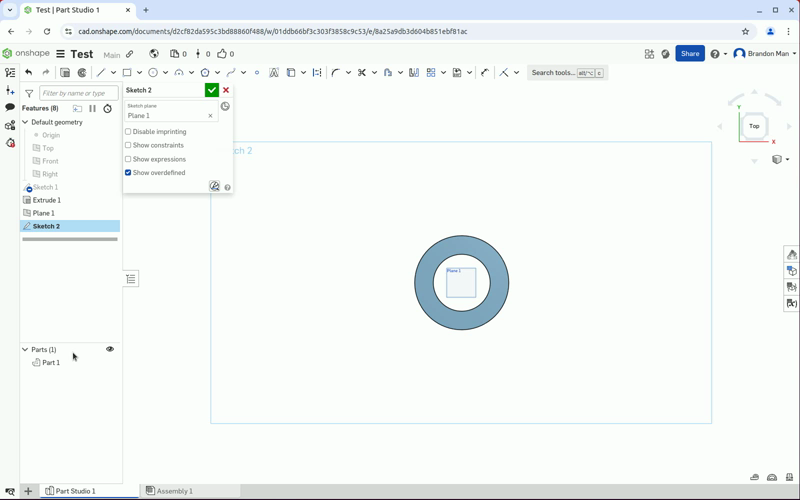
key(y)
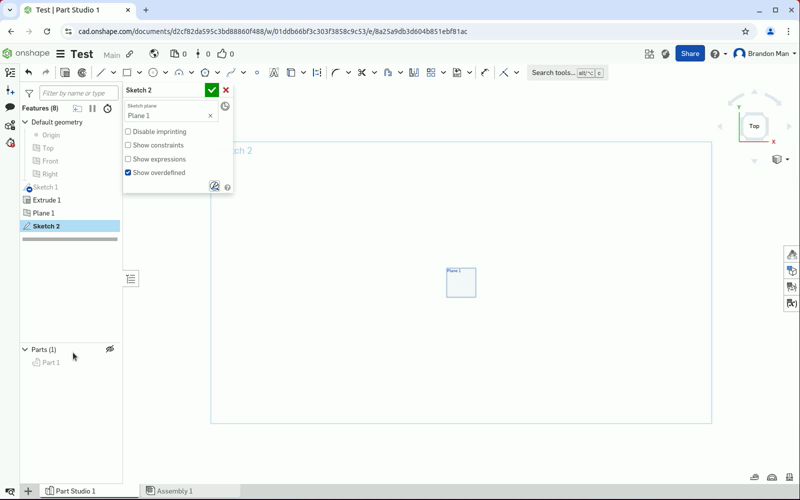
key(c)
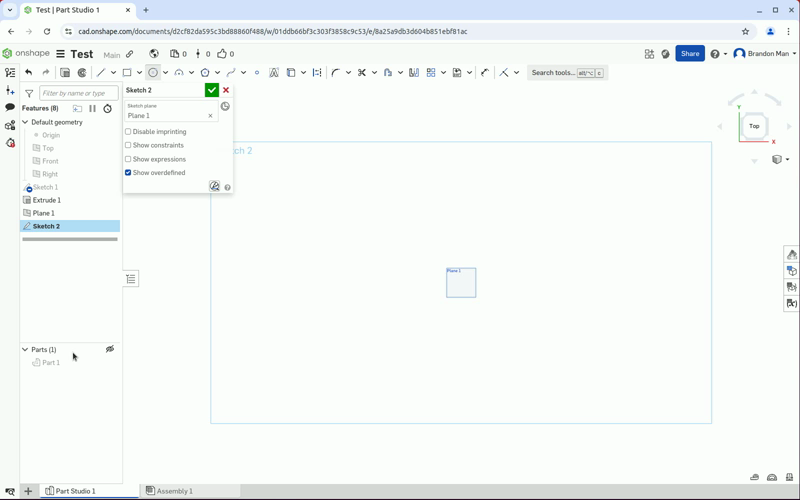
key_down(shift)
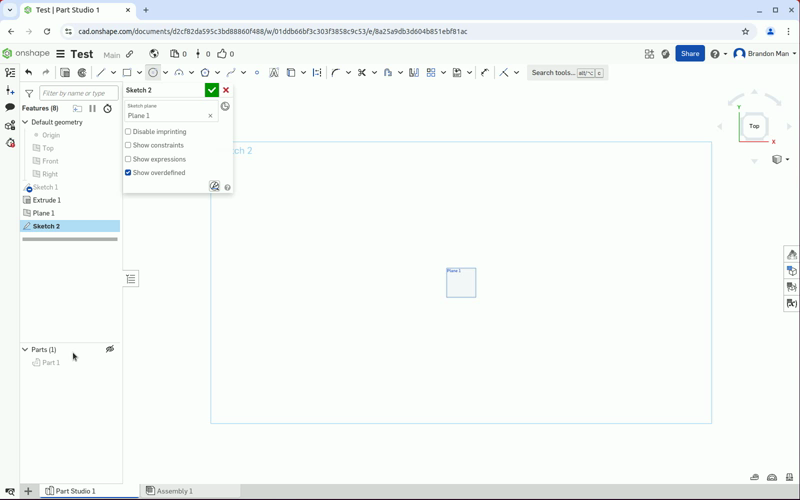
mouse_move(461, 282)
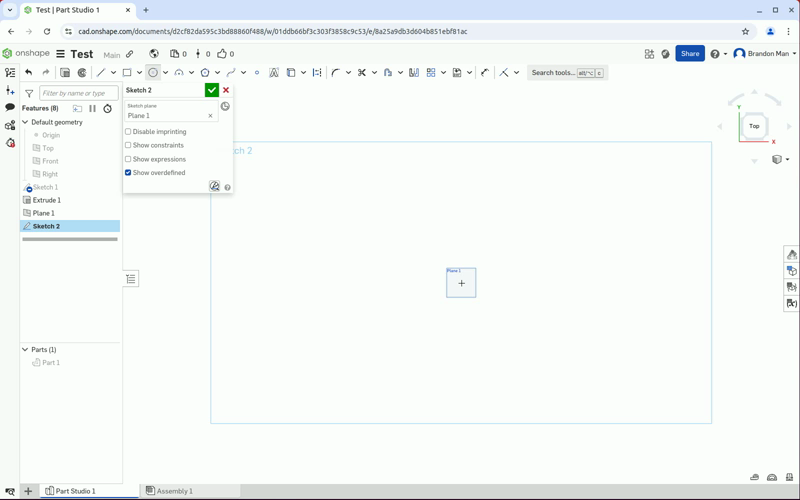
click(461, 282)
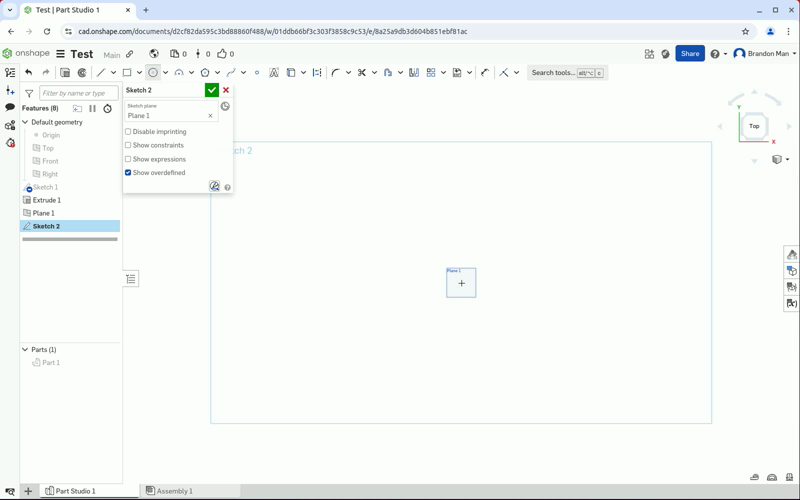
key_up(shift)
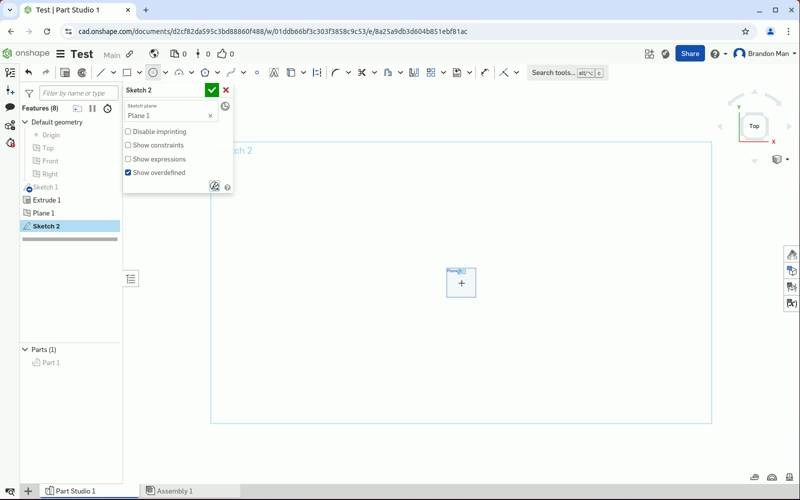
mouse_move(500, 282)
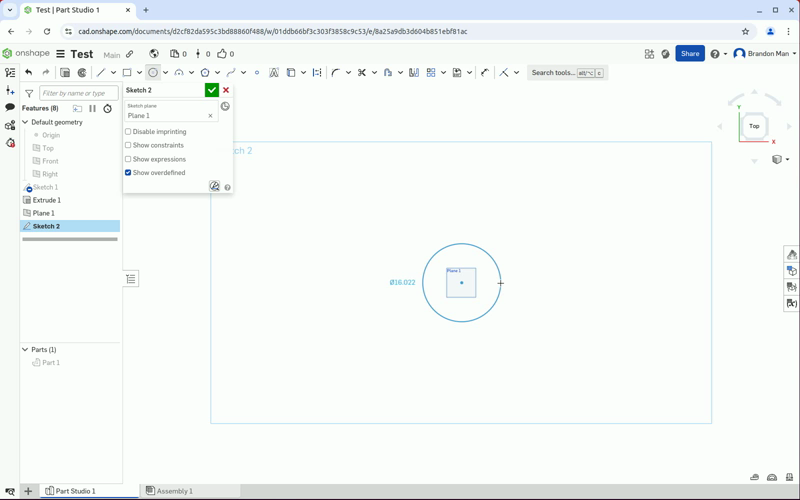
click(500, 282)
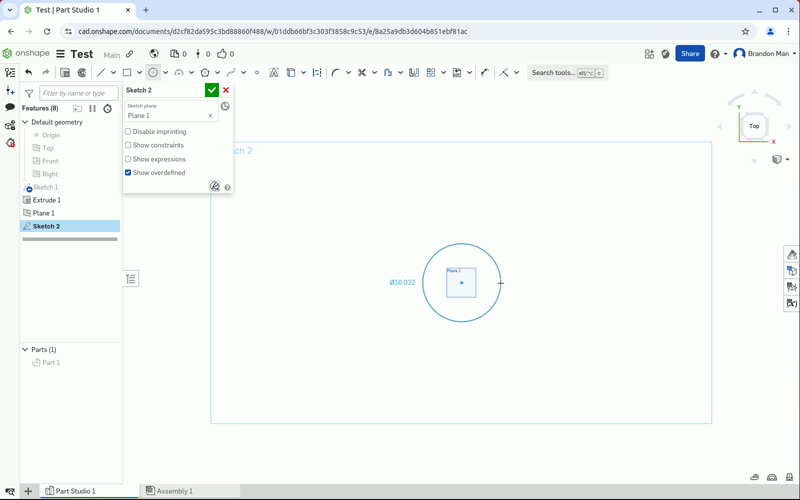
key(esc)
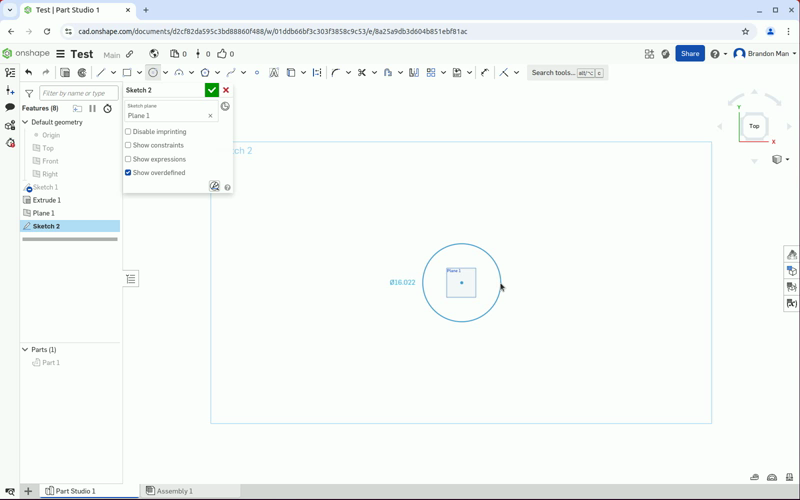
key(c)
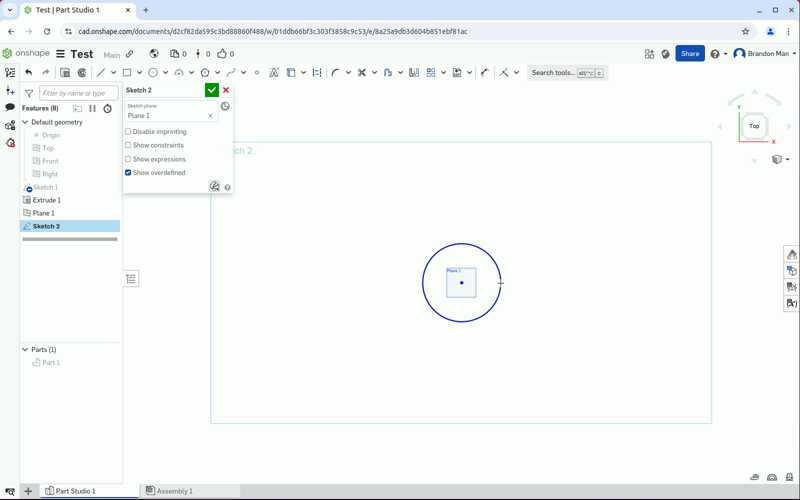
key_down(shift)
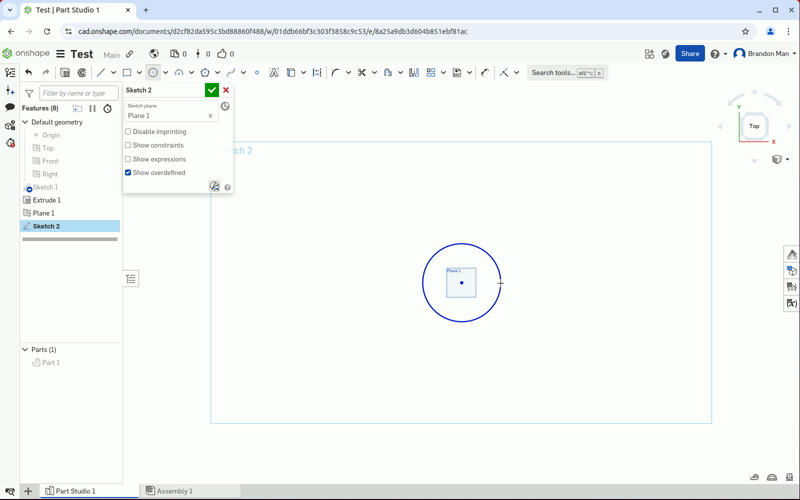
mouse_move(461, 282)
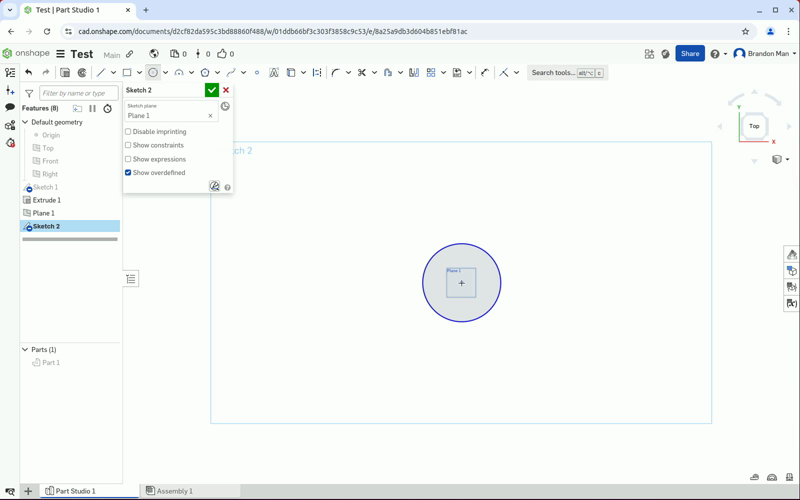
click(461, 282)
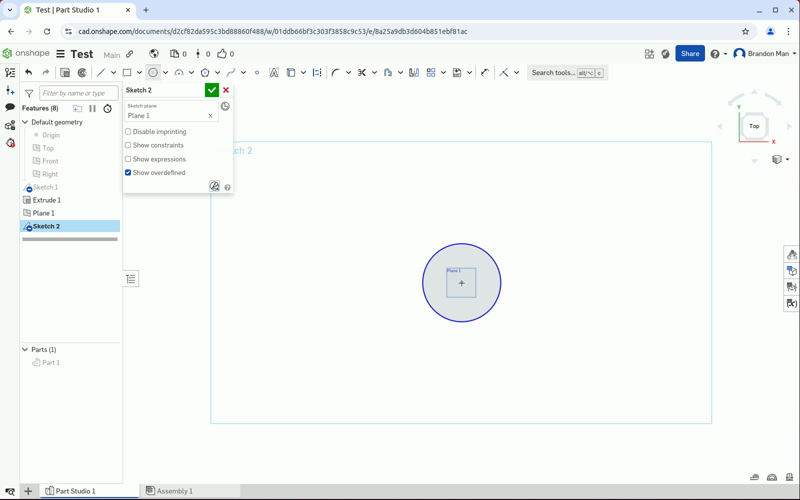
key_up(shift)
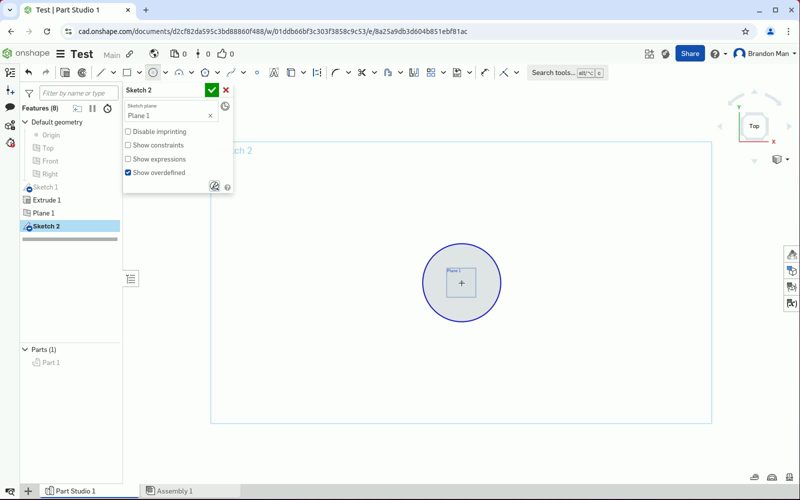
mouse_move(490, 282)
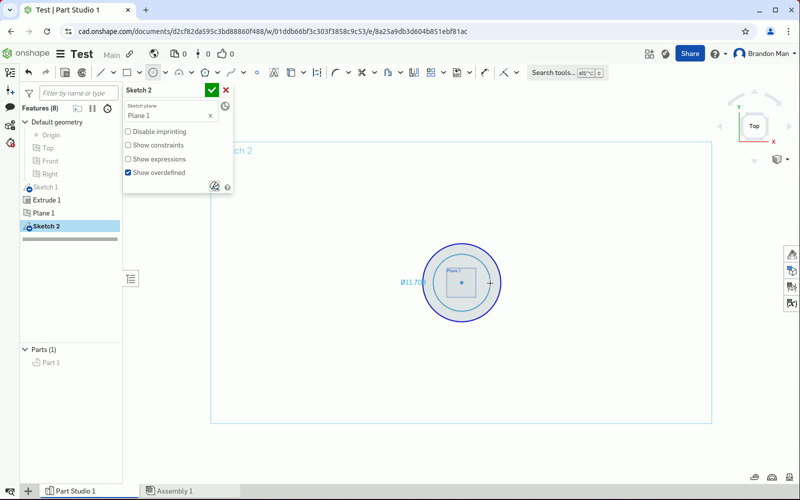
click(490, 282)
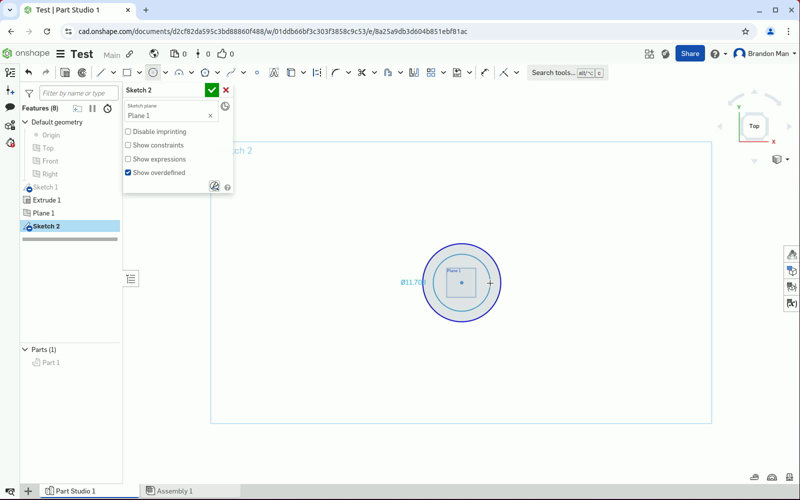
key(esc)
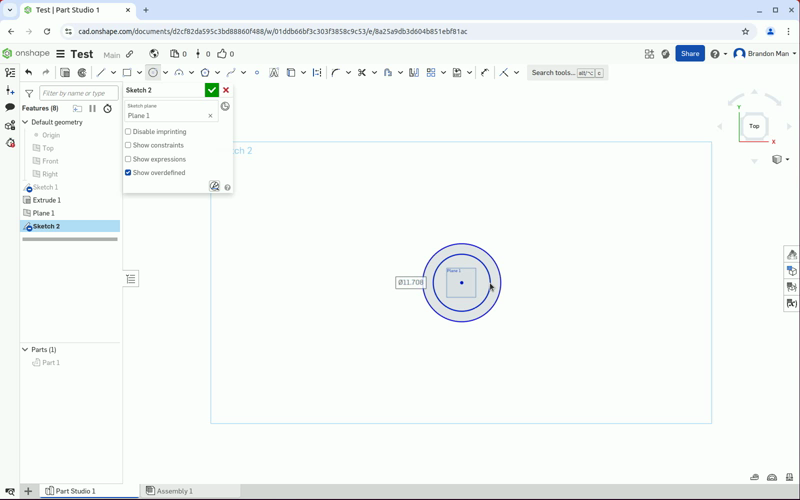
mouse_move(496, 282)
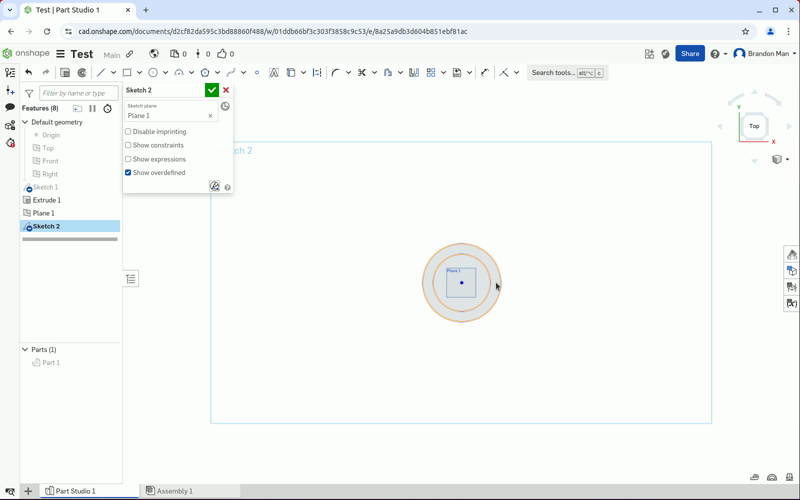
click(496, 282)
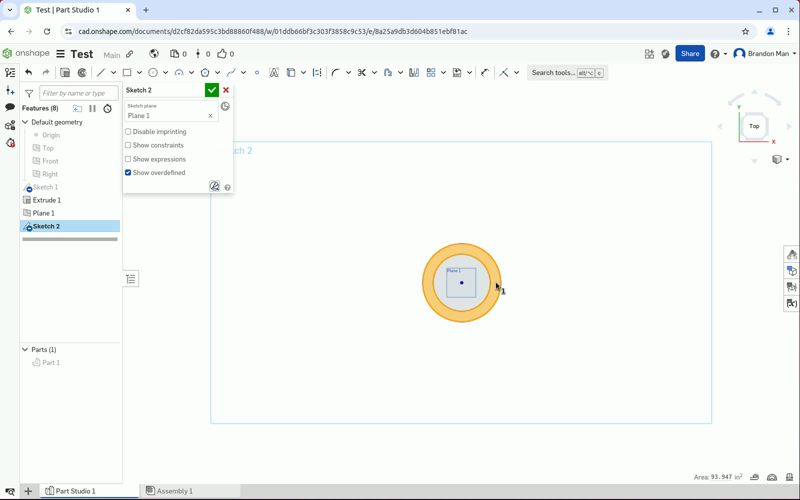
mouse_move(73, 352)
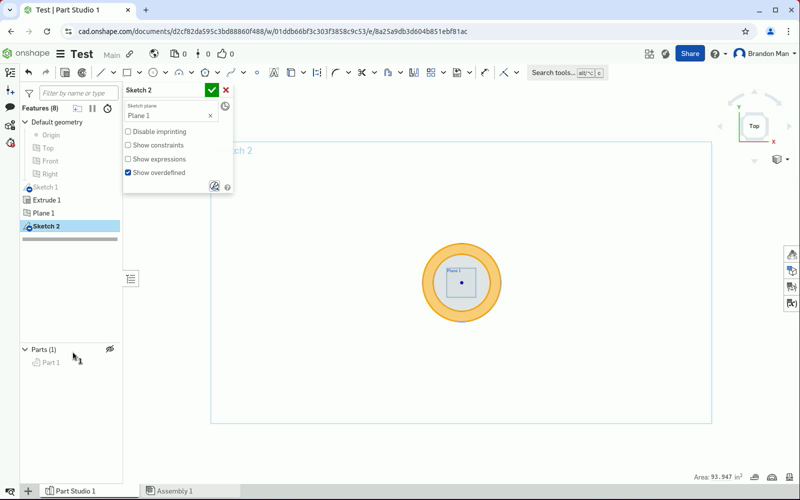
key(shift+y)
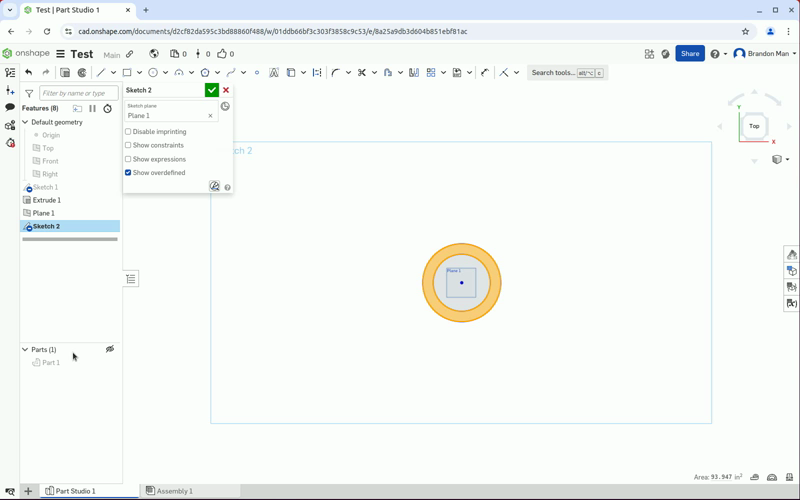
key(shift+e)
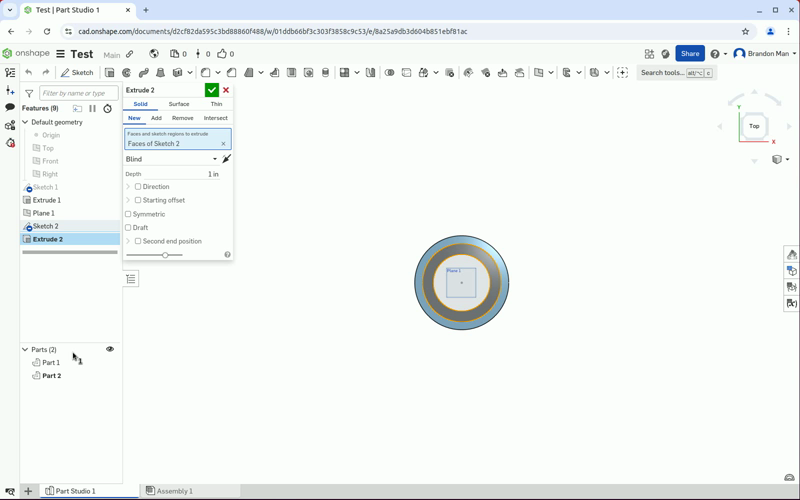
mouse_move(143, 106)
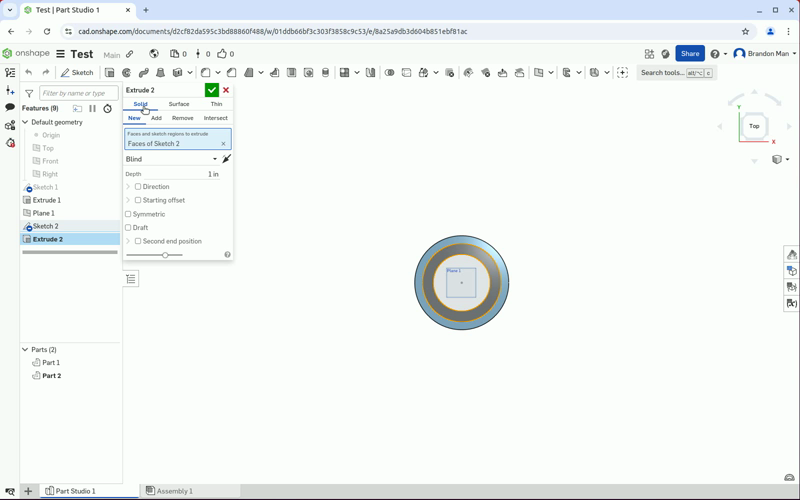
click(143, 106)
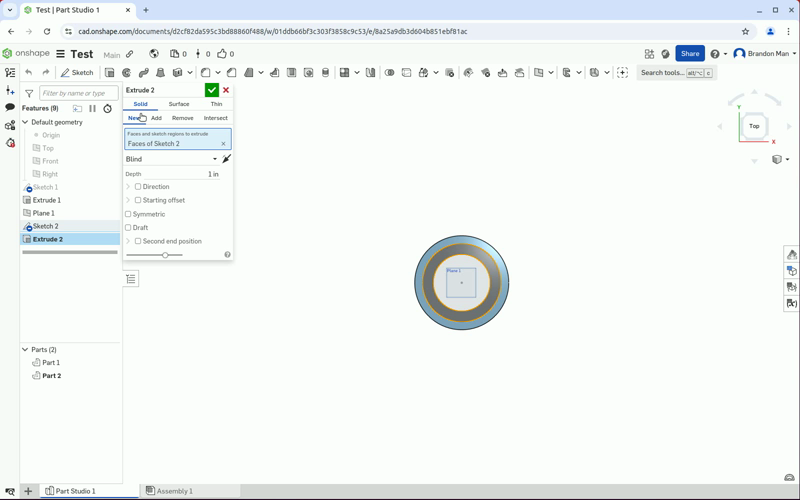
mouse_move(137, 120)
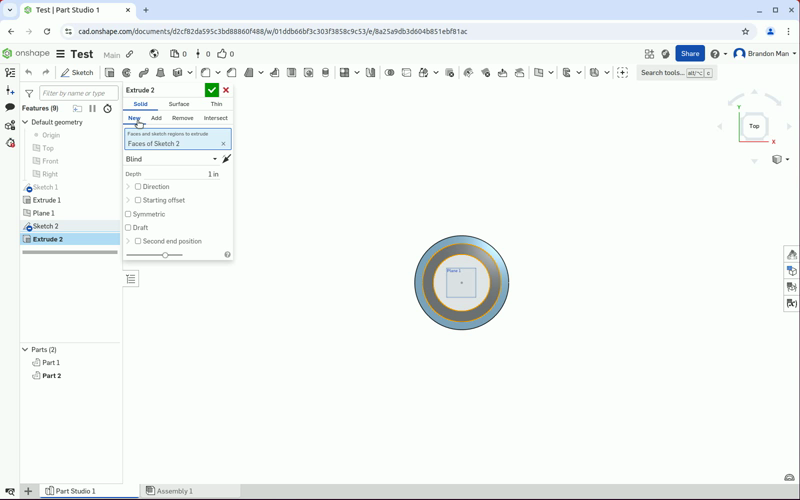
click(137, 120)
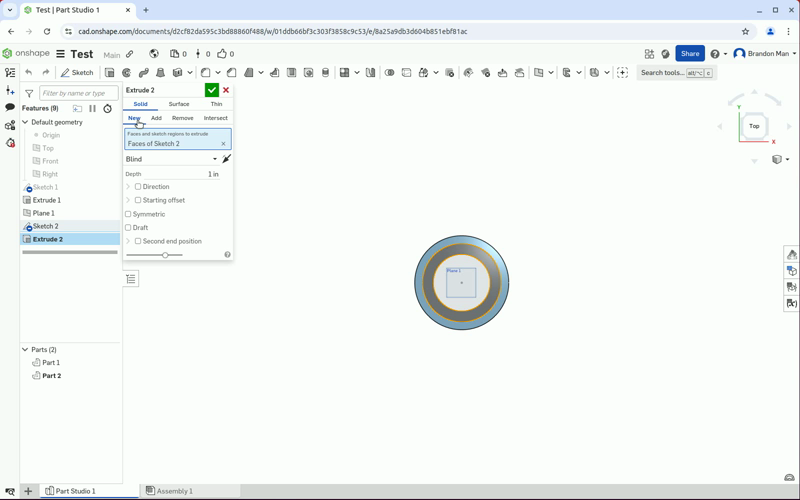
key(tab, 4)
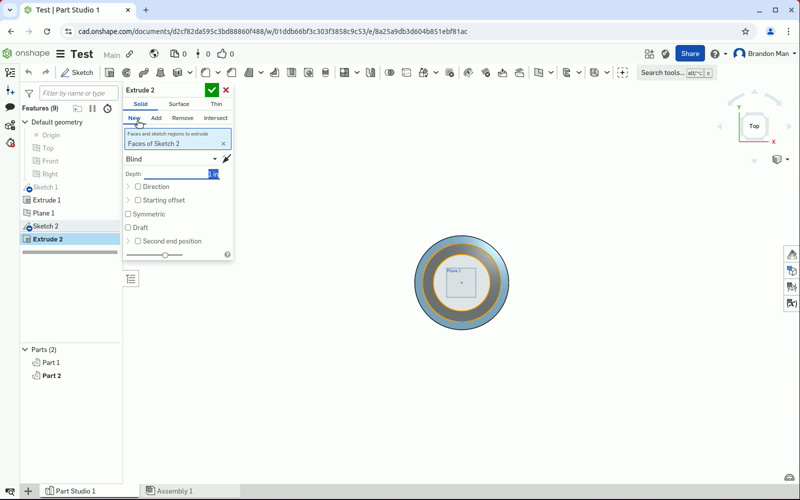
text(19.016)
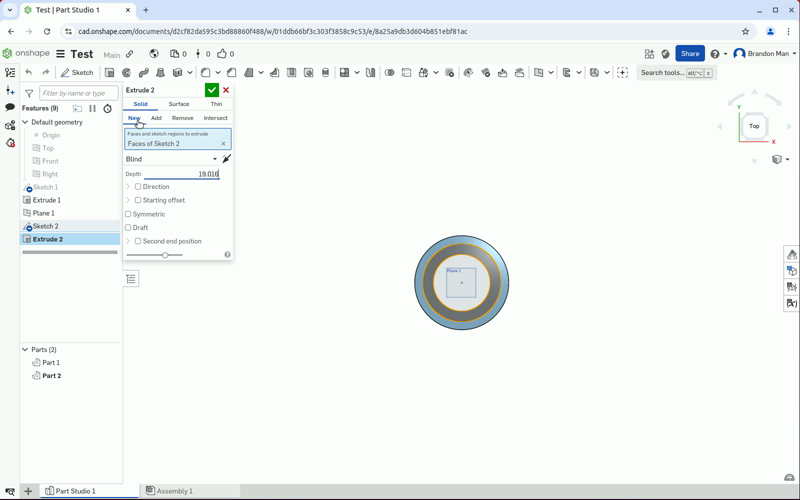
key(enter)
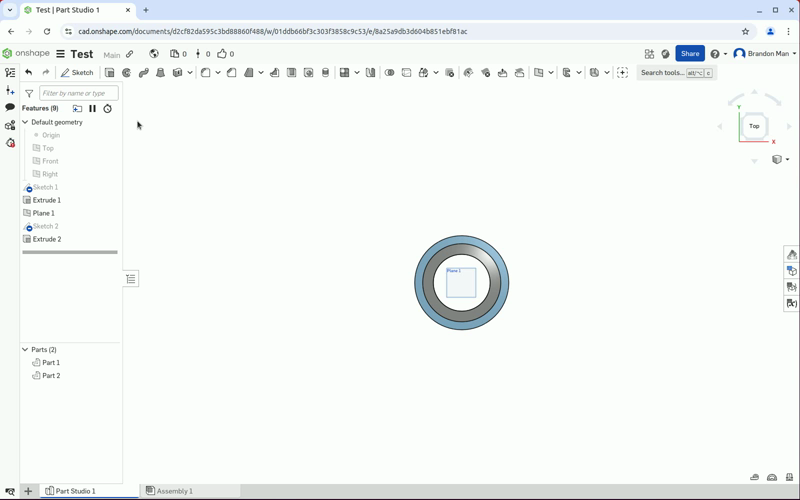
key(shift+h)
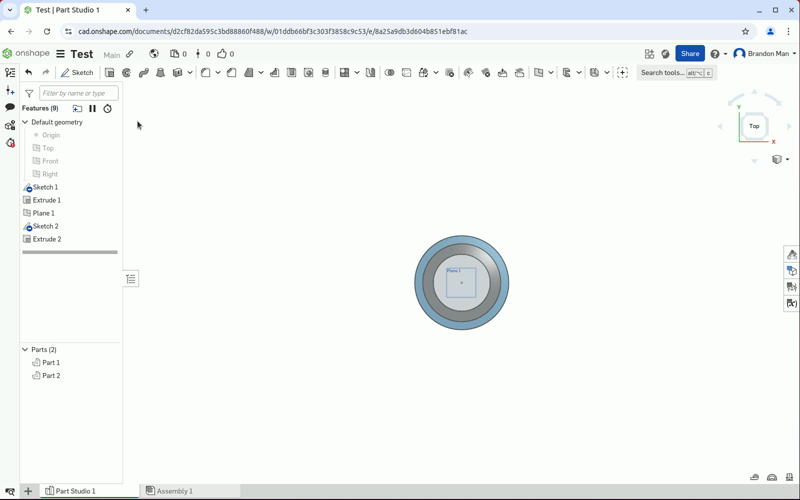
key(shift+h)
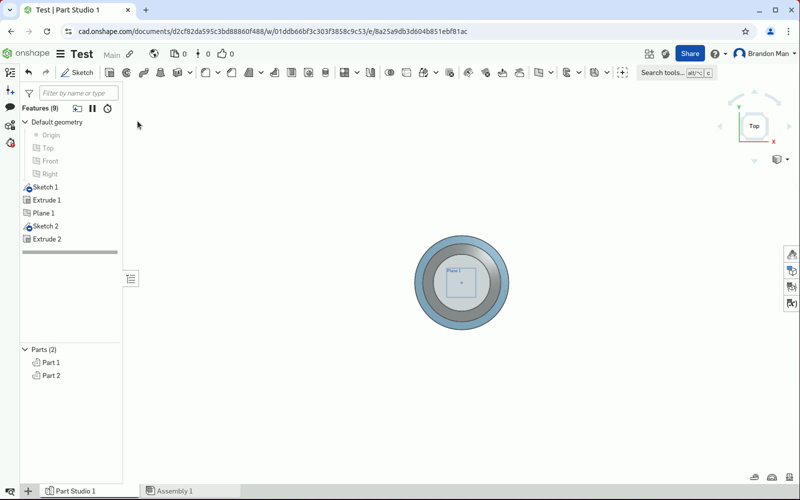
key(shift+7)
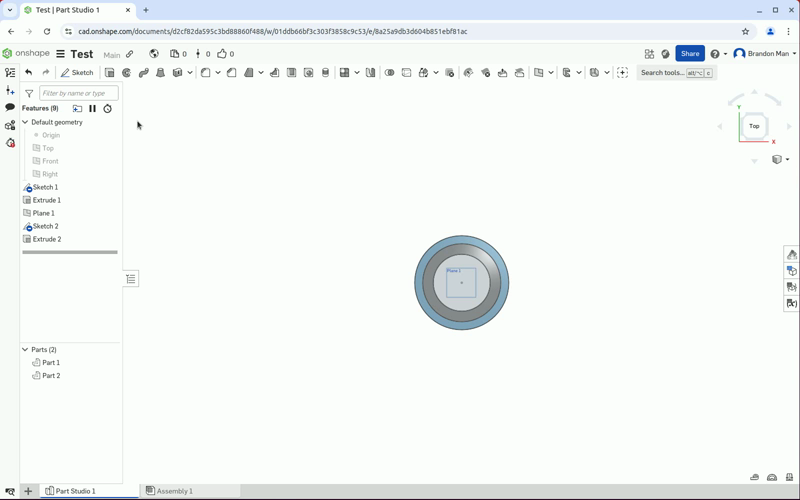
key(up, 3)
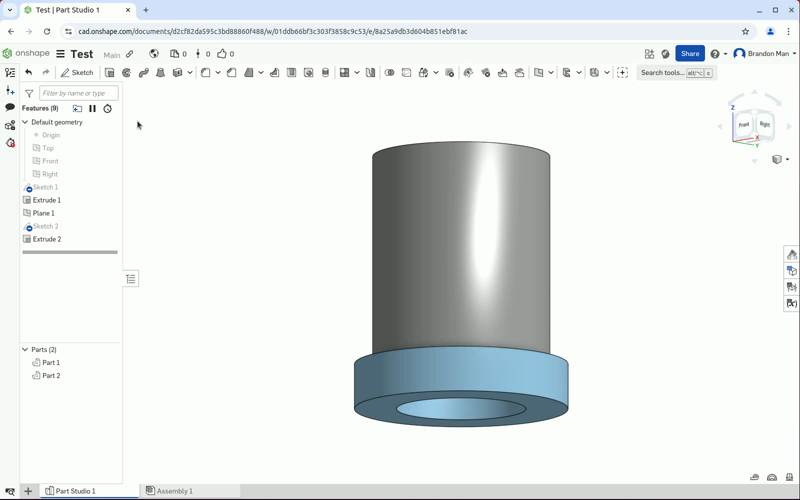
key(left, 3)
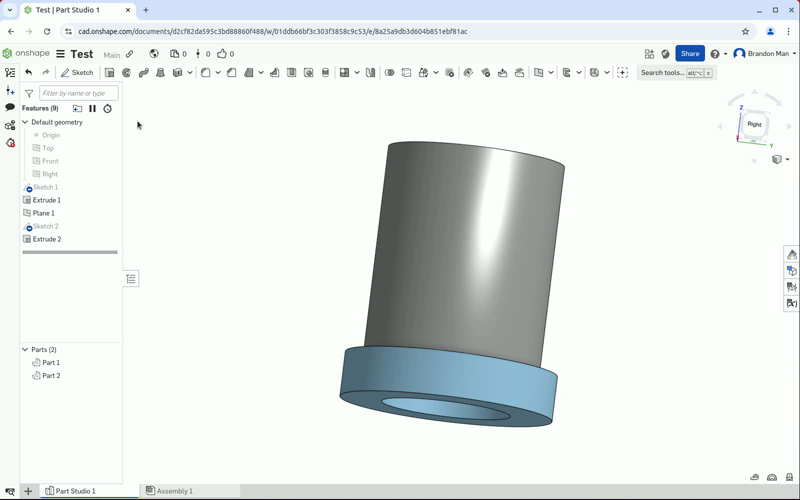
key(right, 3)
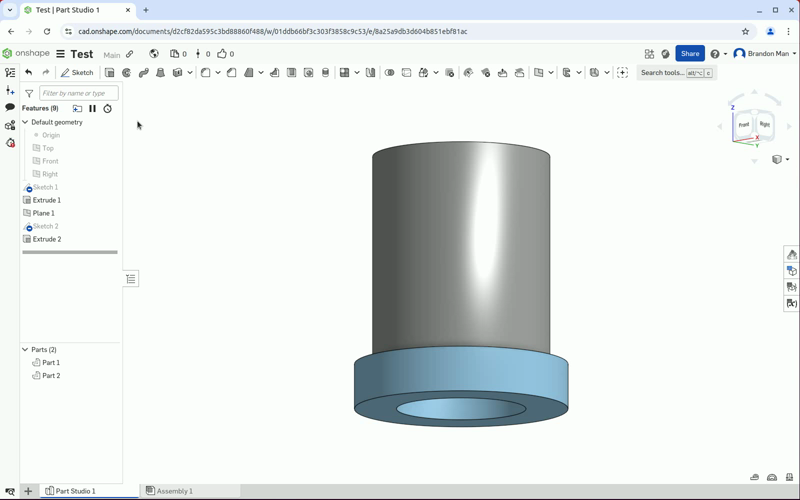
key(down, 3)
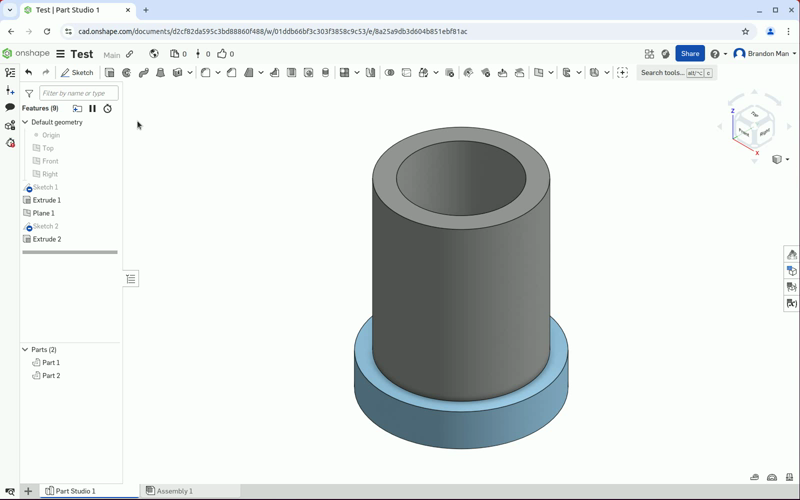
mouse_move(73, 189)
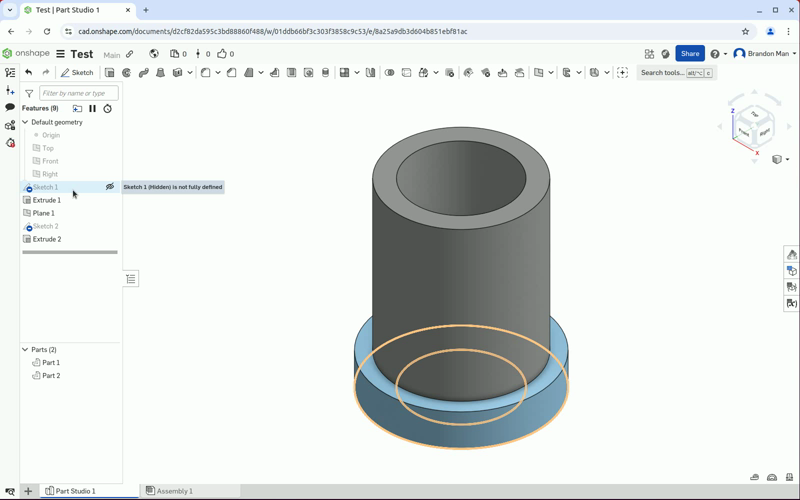
click(73, 189)